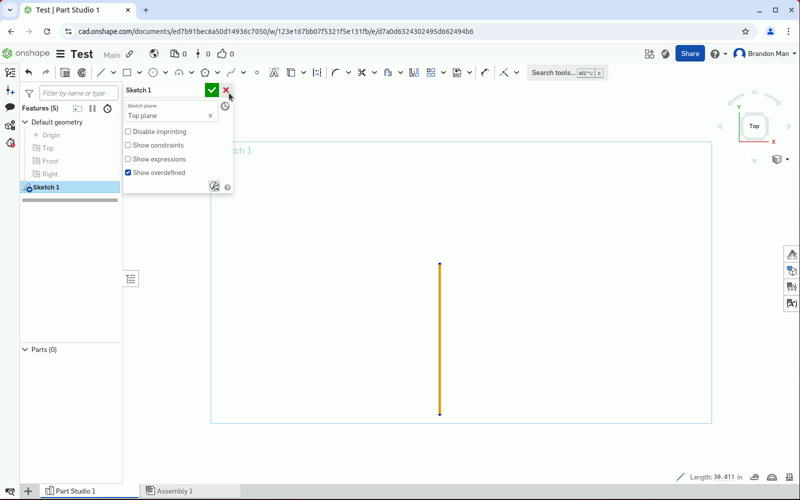
key(shift+h)
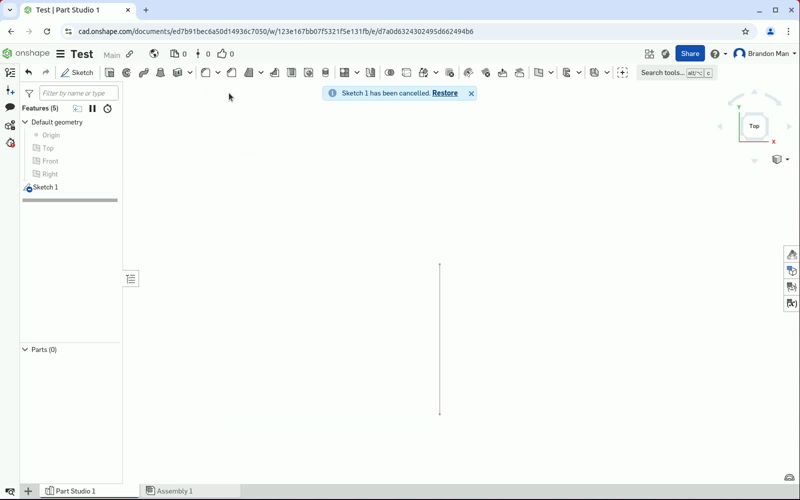
key(shift+s)
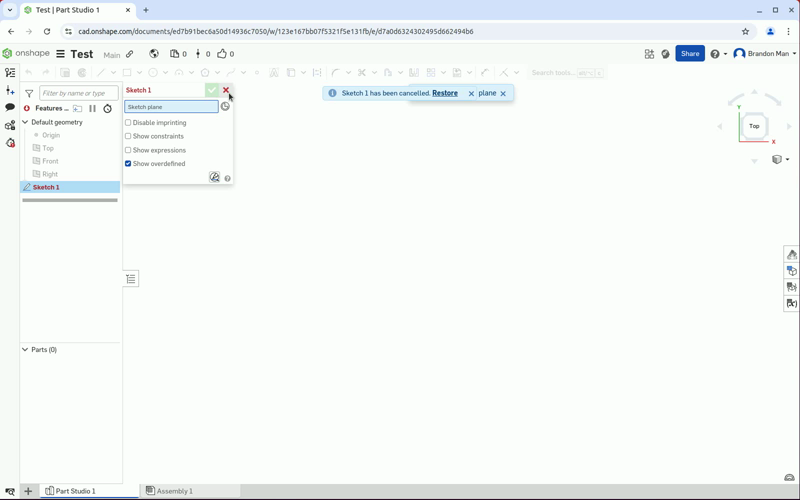
mouse_move(73, 150)
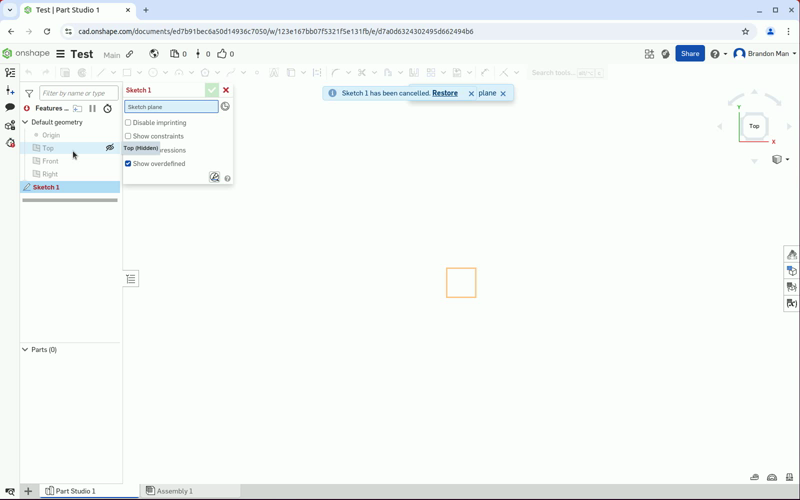
click(73, 150)
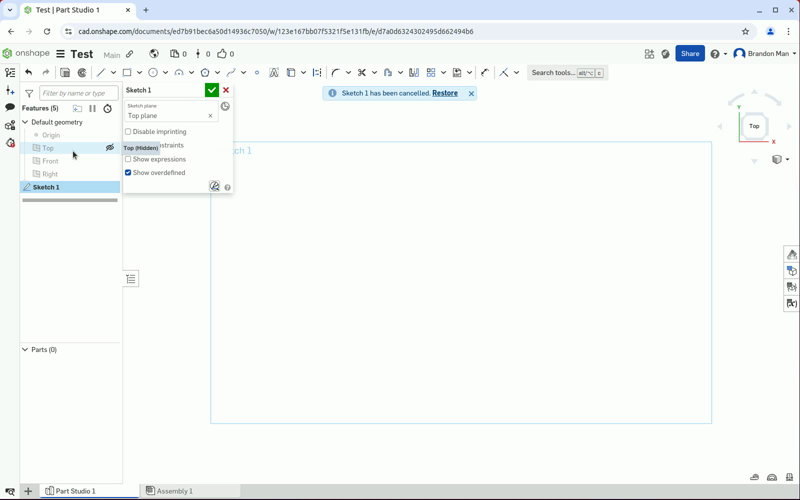
mouse_move(73, 352)
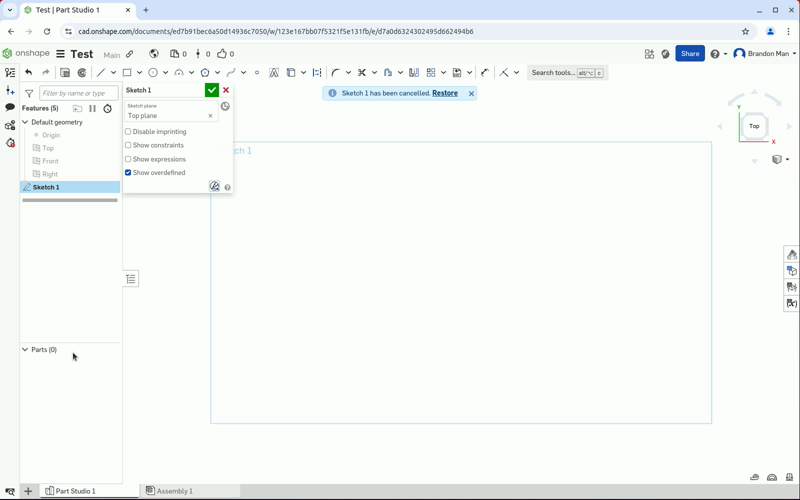
key(y)
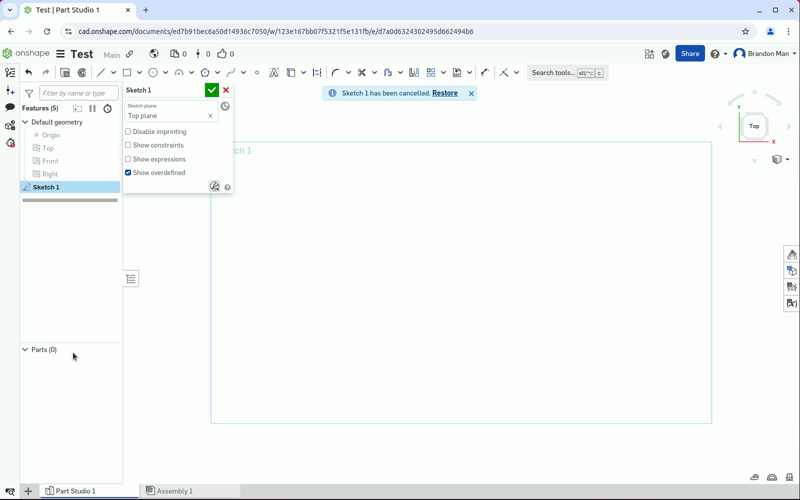
key(l)
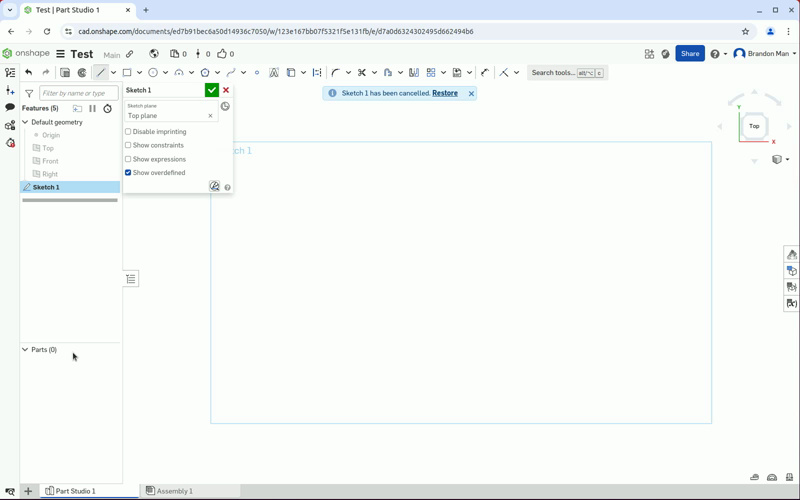
key_down(shift)
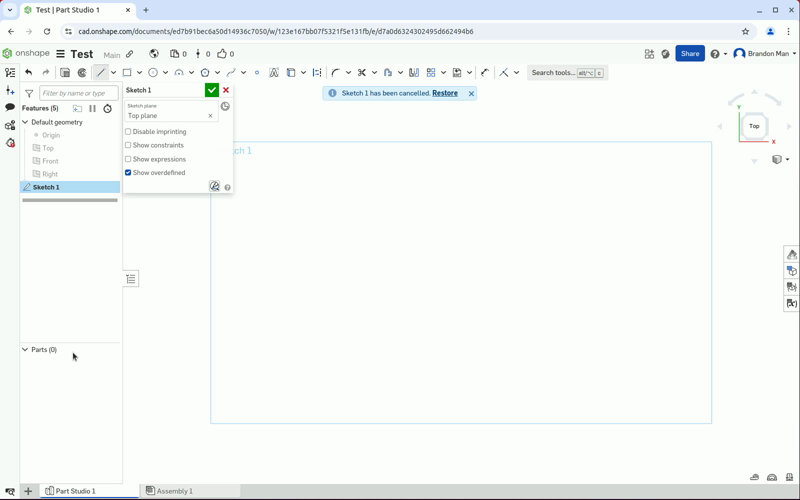
mouse_move(348, 395)
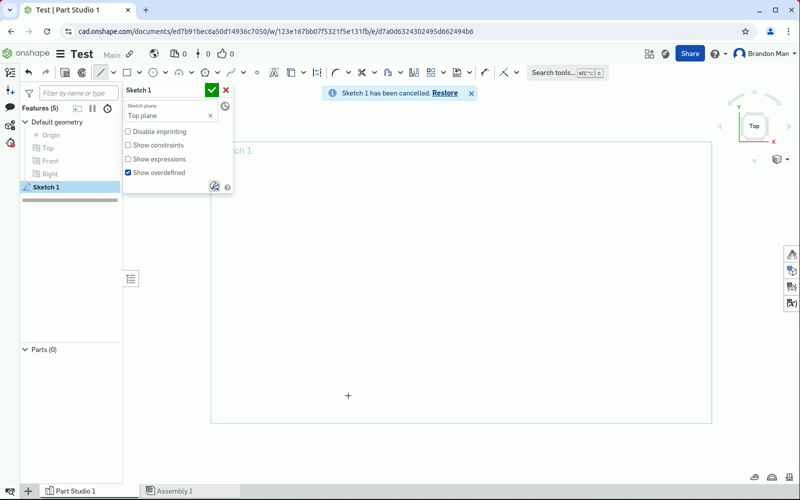
click(348, 395)
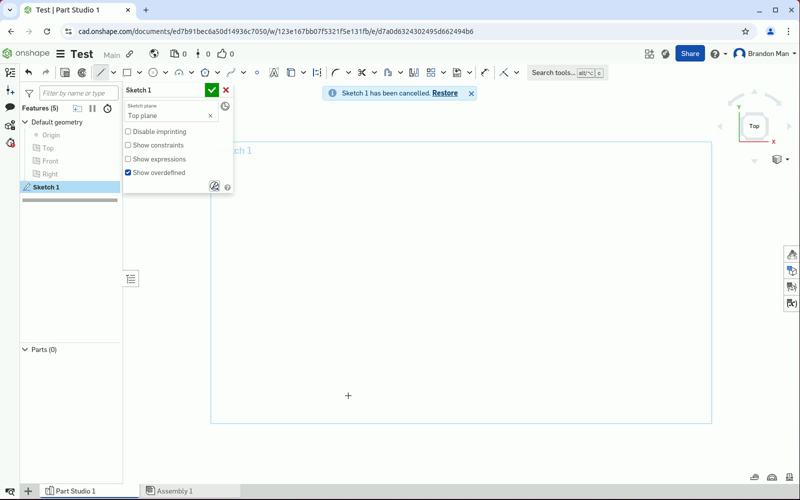
key_up(shift)
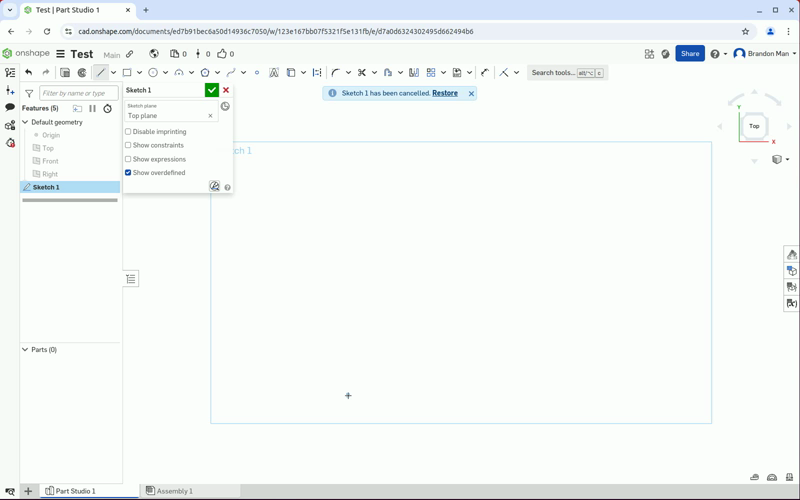
key_down(shift)
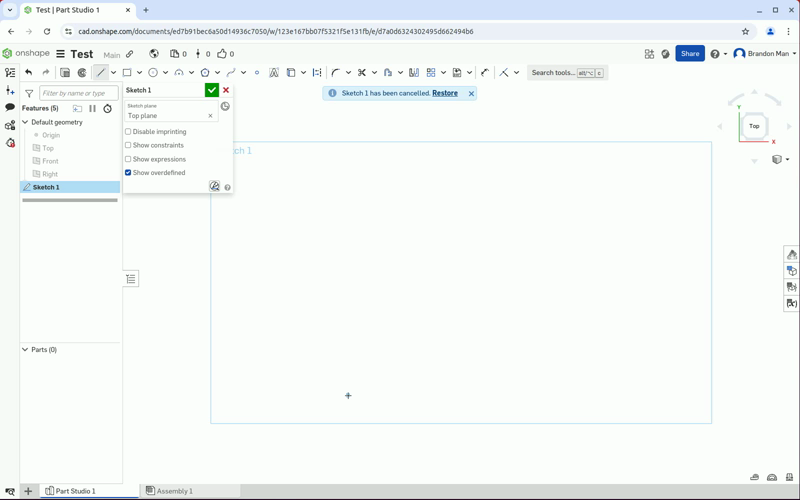
mouse_move(378, 395)
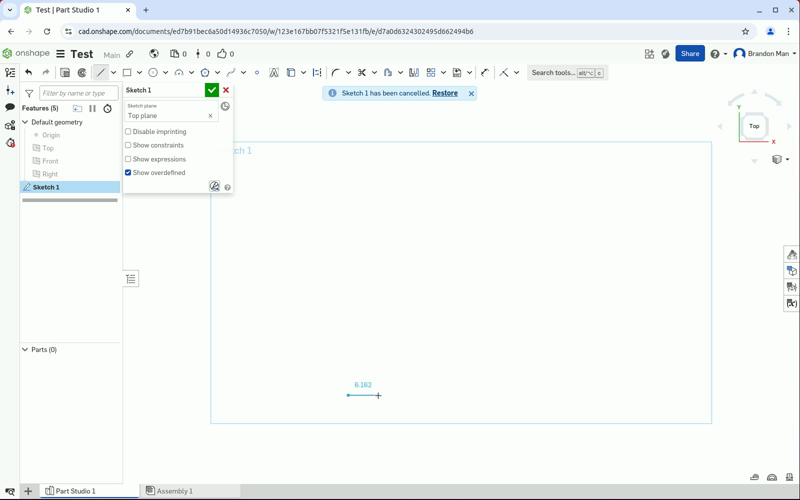
mouse_move(393, 395)
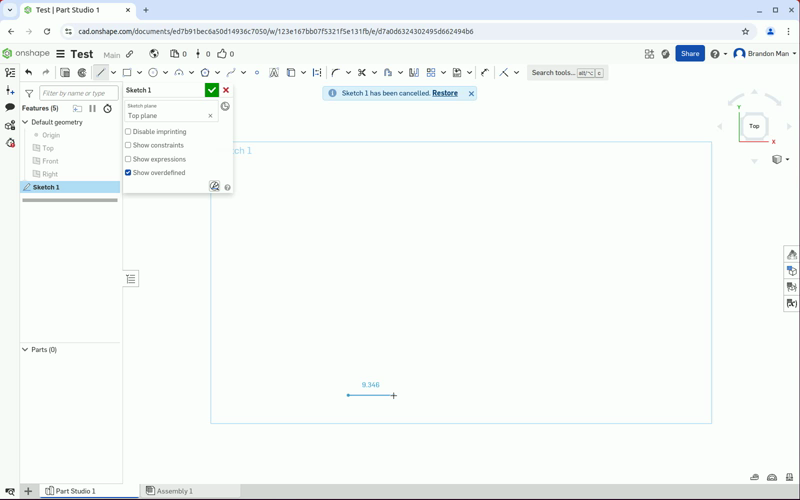
click(393, 395)
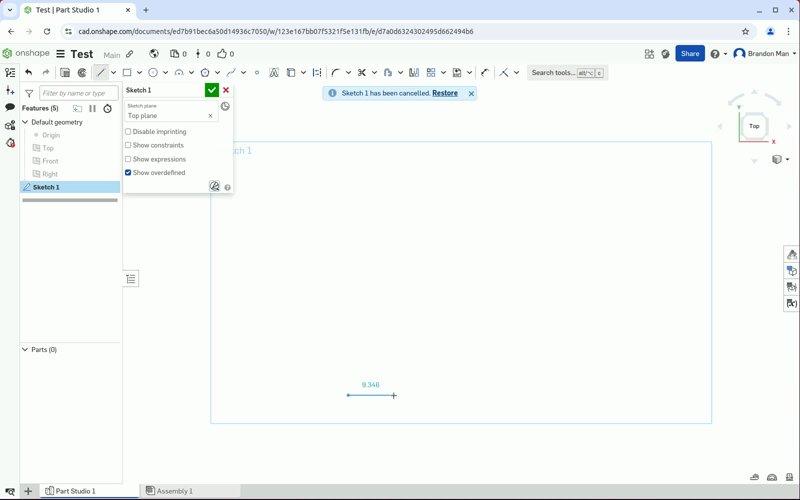
key_up(shift)
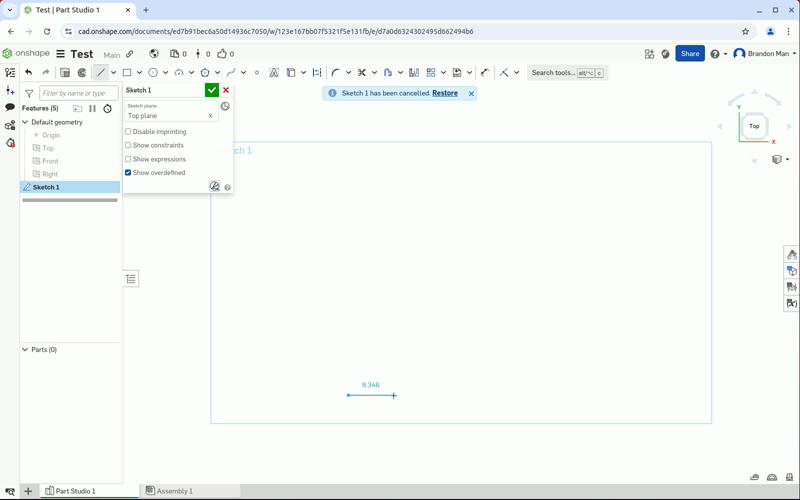
key_down(shift)
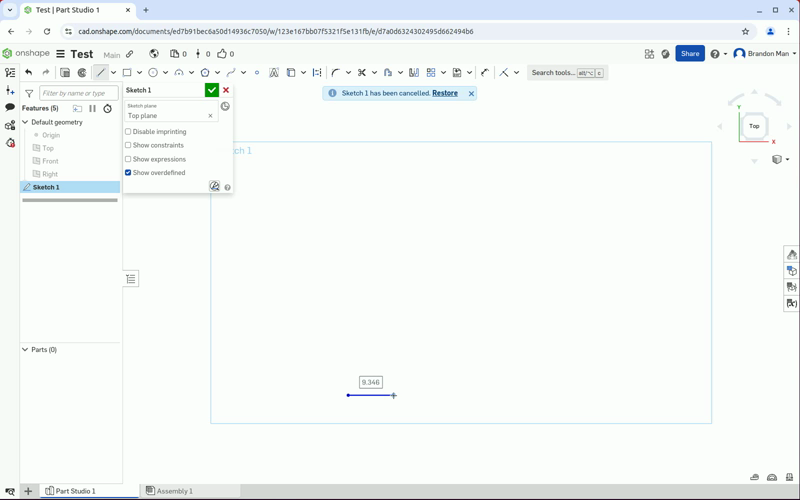
mouse_move(423, 395)
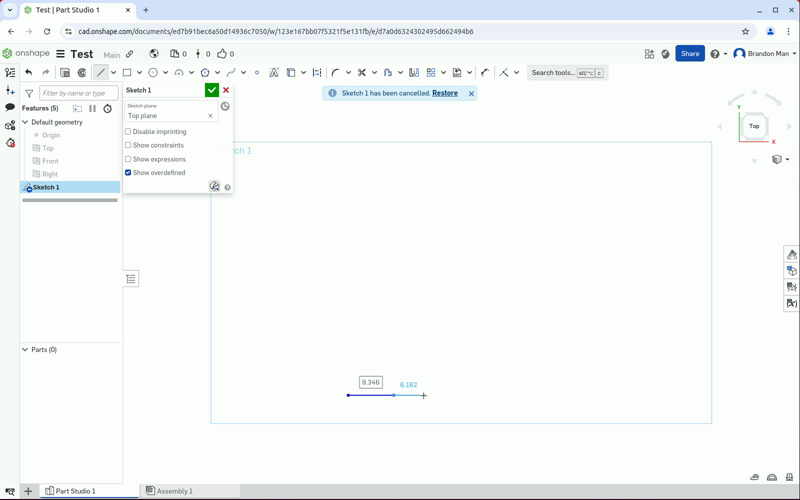
mouse_move(393, 350)
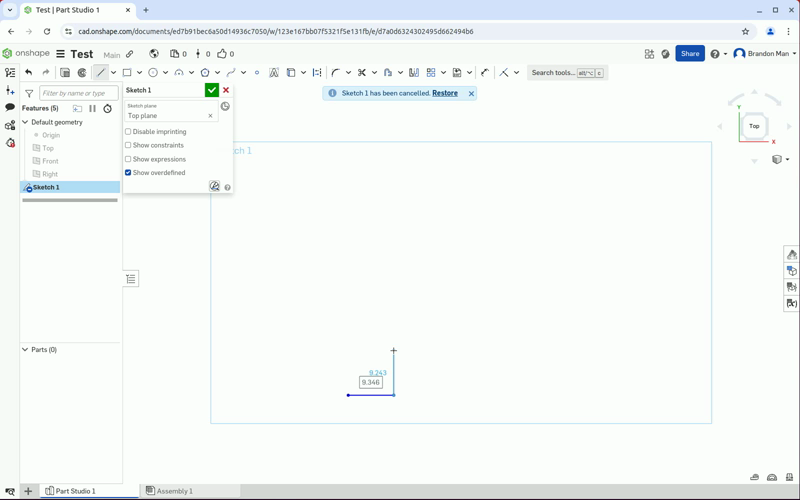
click(393, 350)
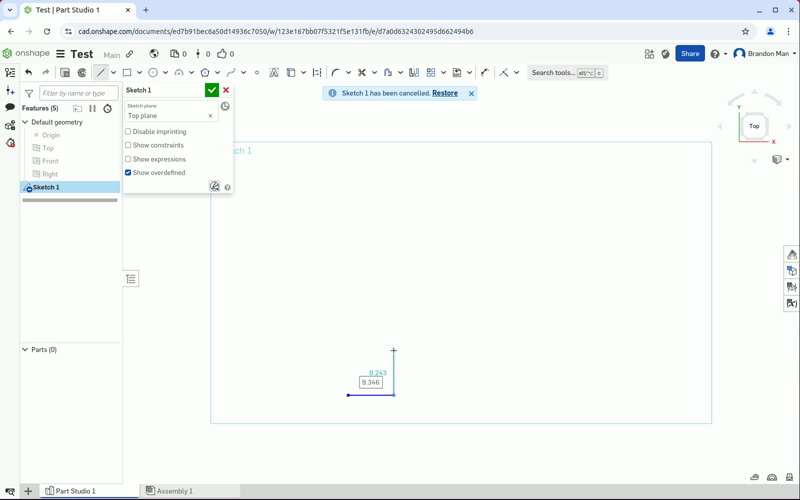
key_up(shift)
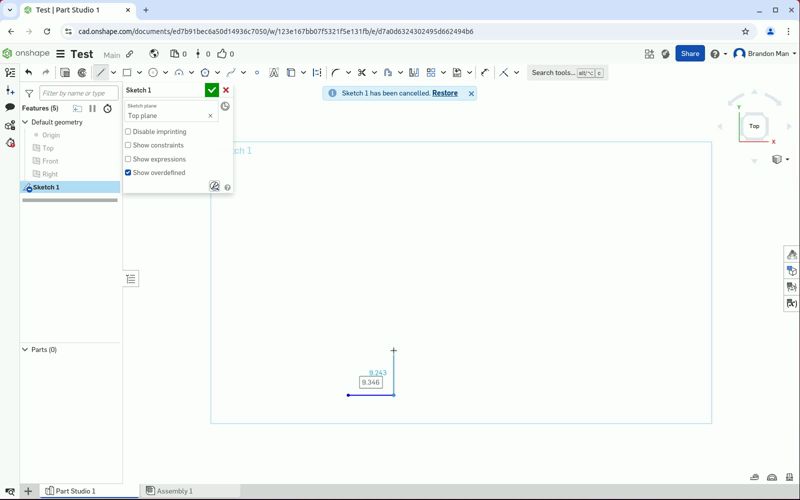
key_down(shift)
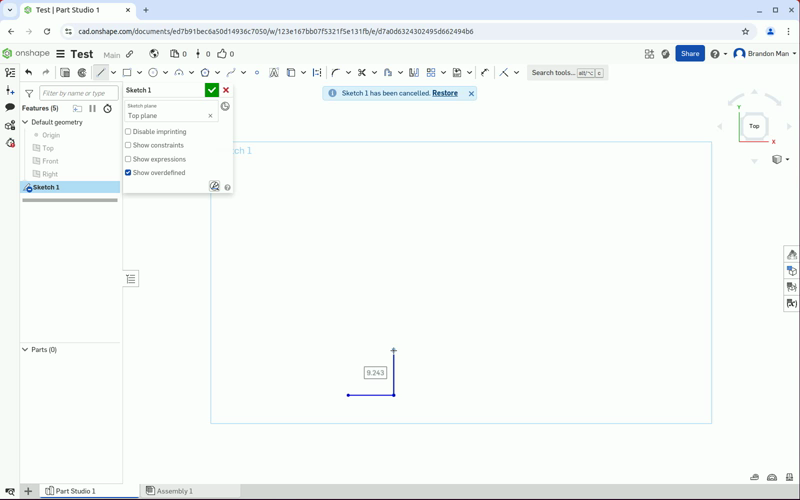
mouse_move(423, 350)
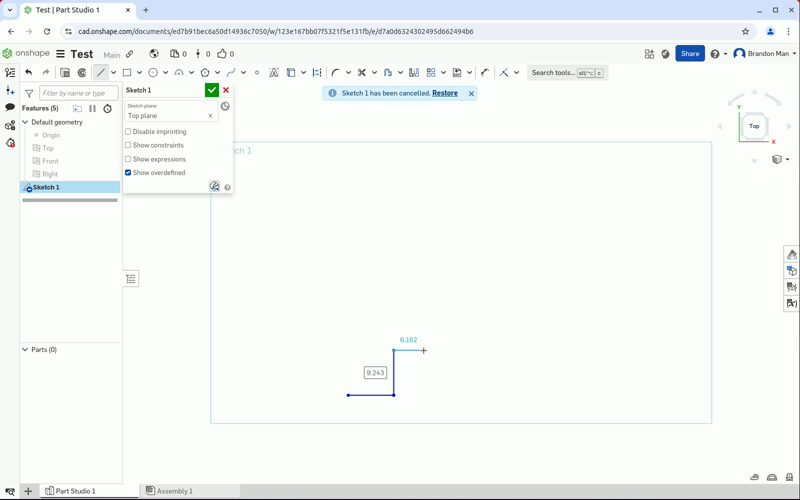
mouse_move(348, 350)
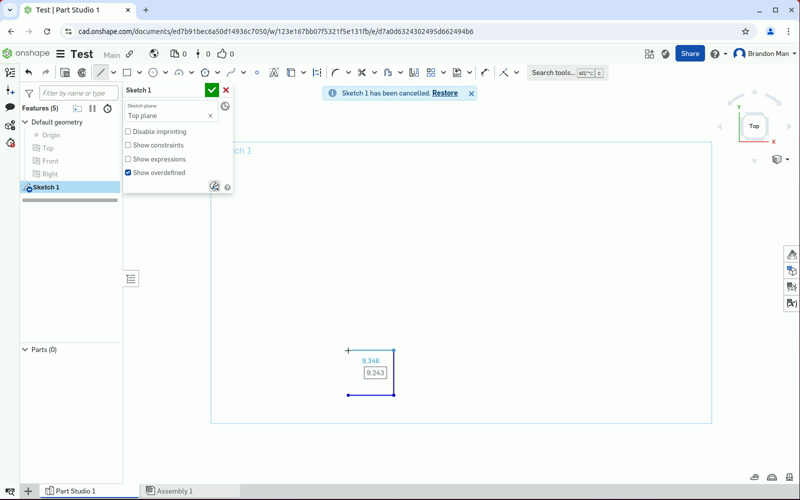
click(348, 350)
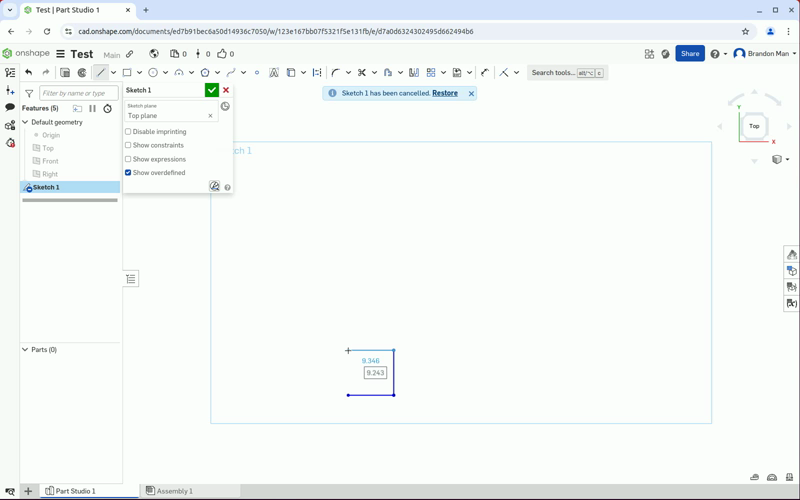
key_up(shift)
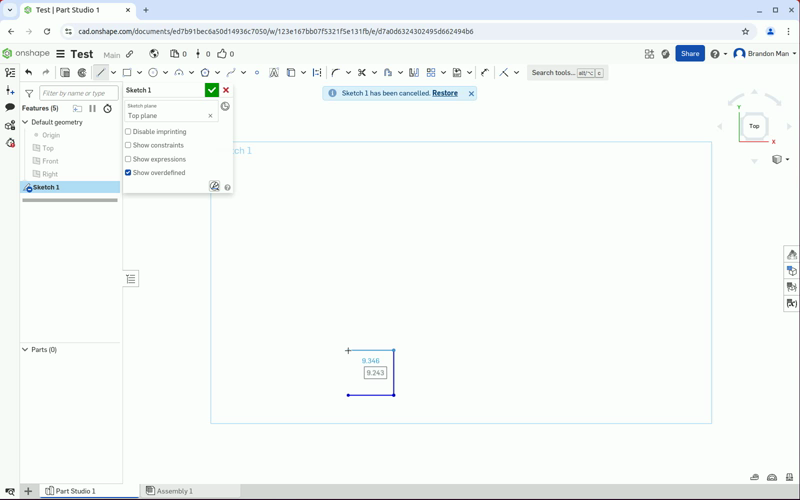
mouse_move(378, 350)
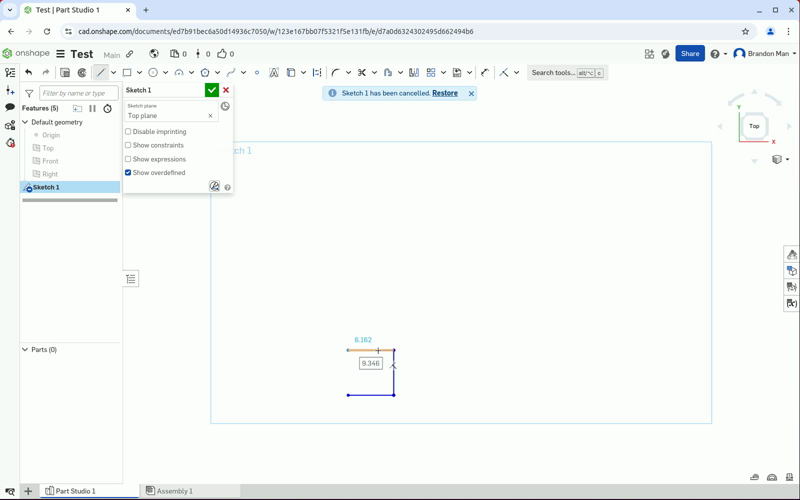
key_down(shift)
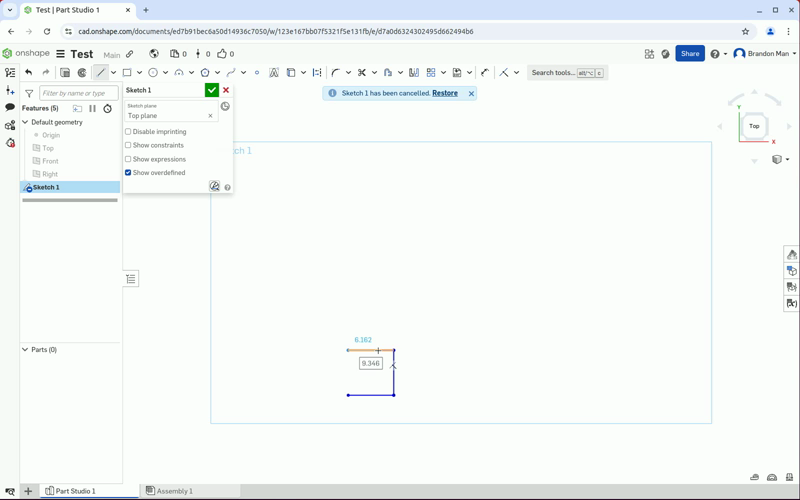
mouse_move(348, 395)
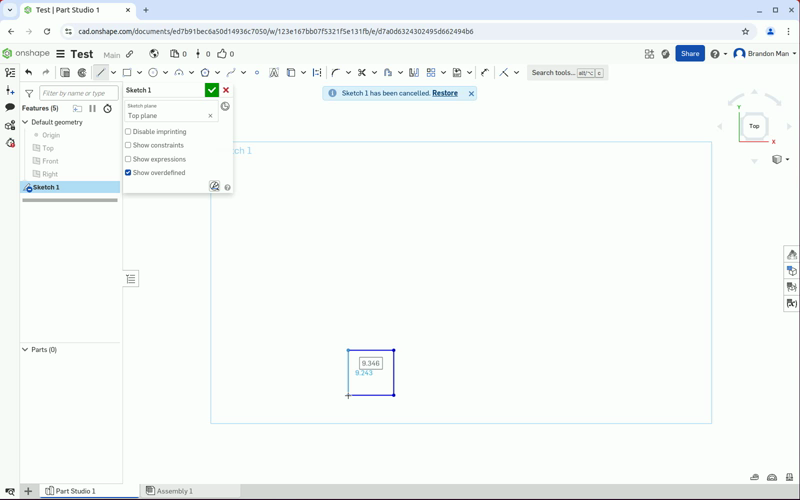
key_up(shift)
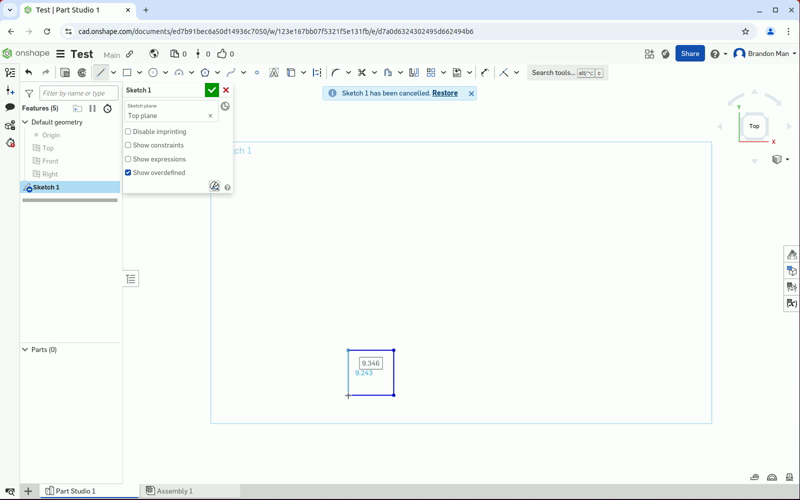
click(348, 395)
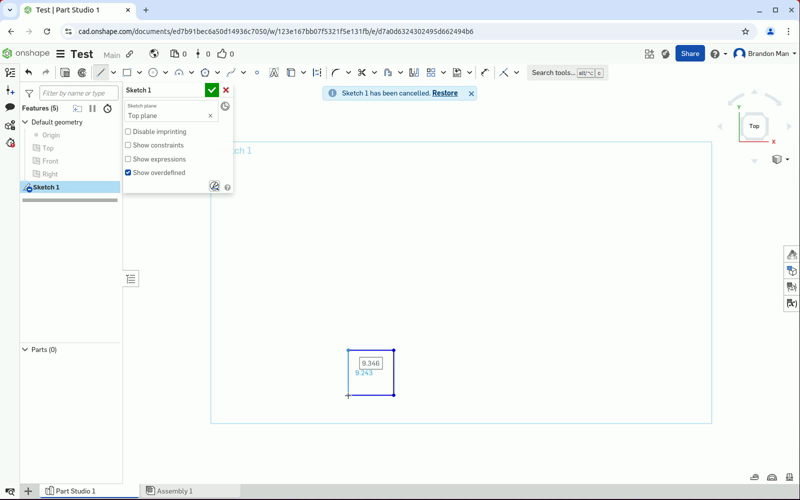
key(esc)
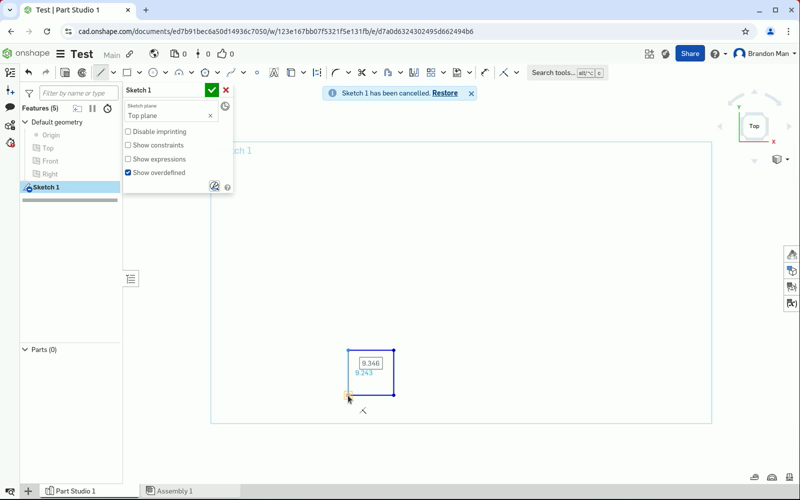
mouse_move(350, 366)
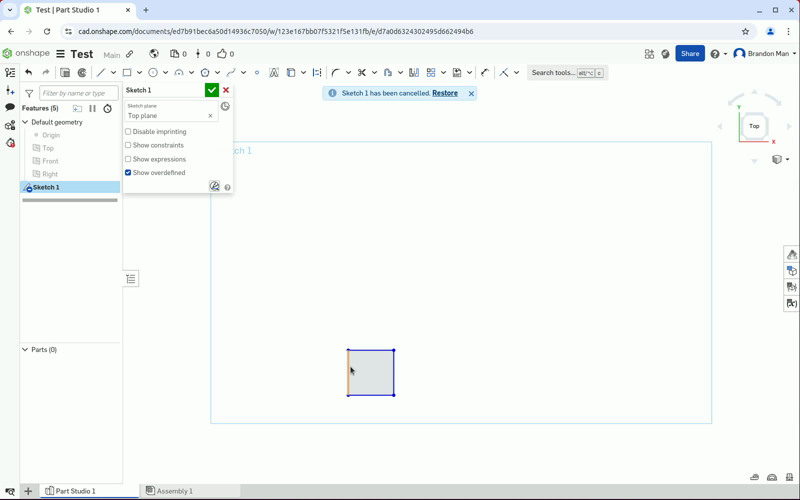
click(350, 366)
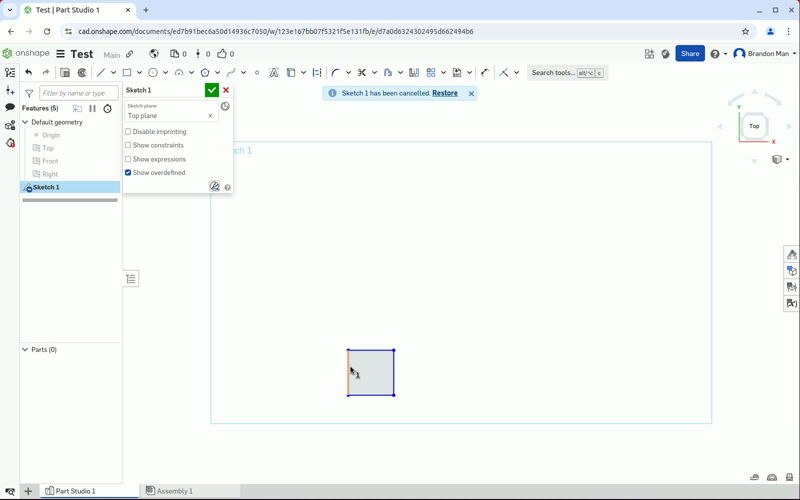
mouse_move(73, 352)
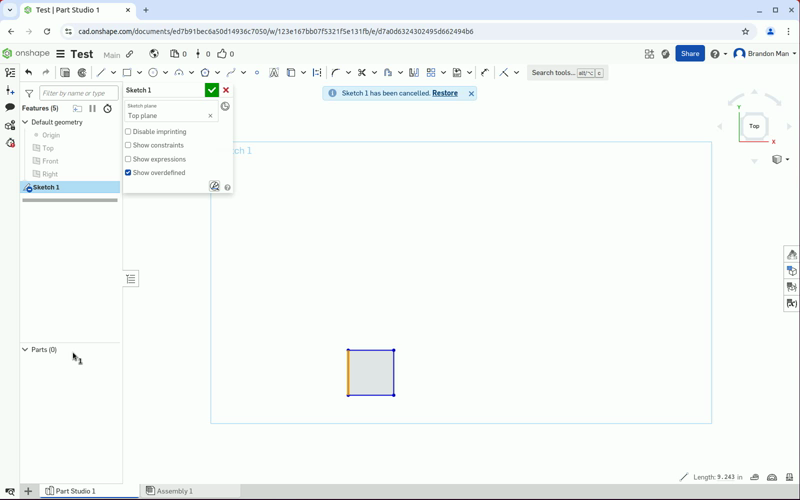
key(shift+y)
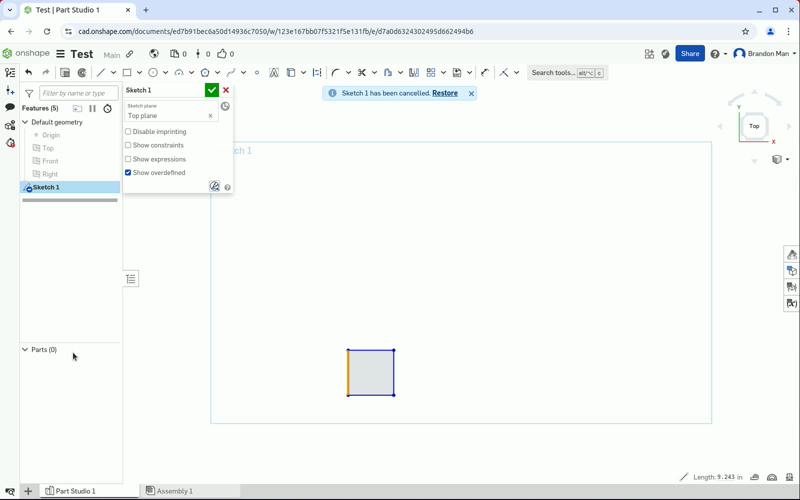
key(shift+e)
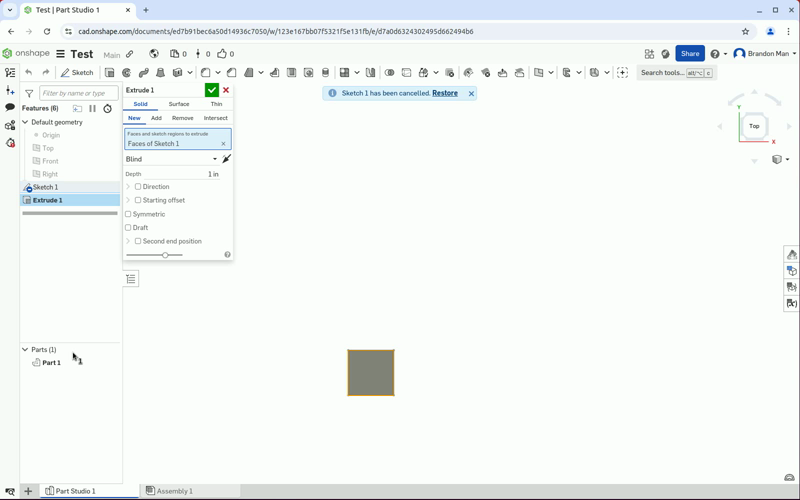
mouse_move(143, 106)
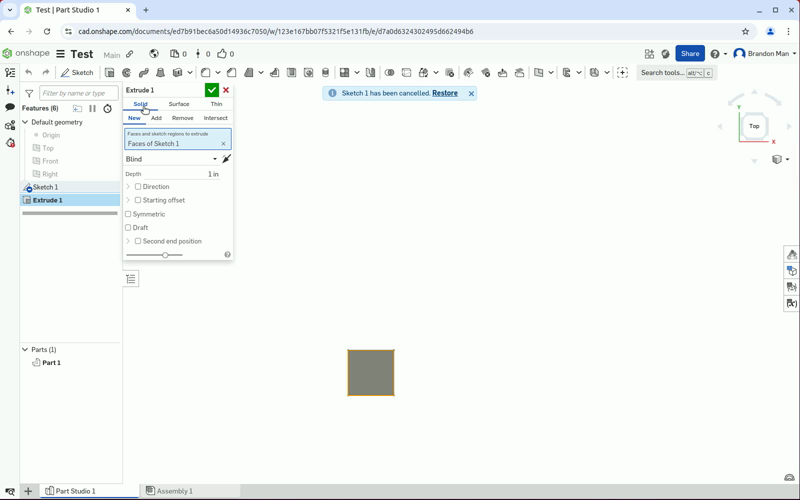
click(143, 106)
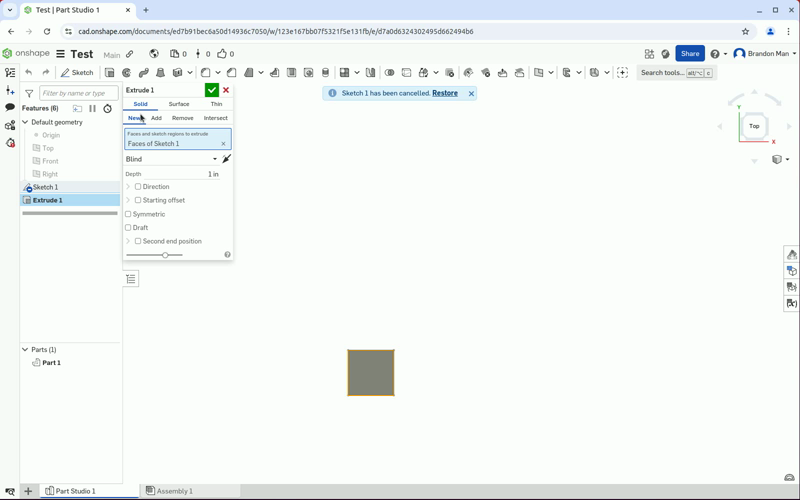
mouse_move(137, 120)
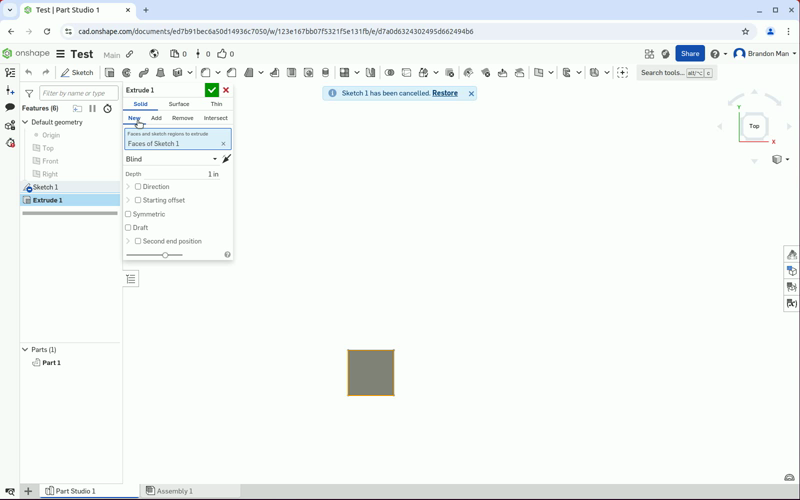
click(137, 120)
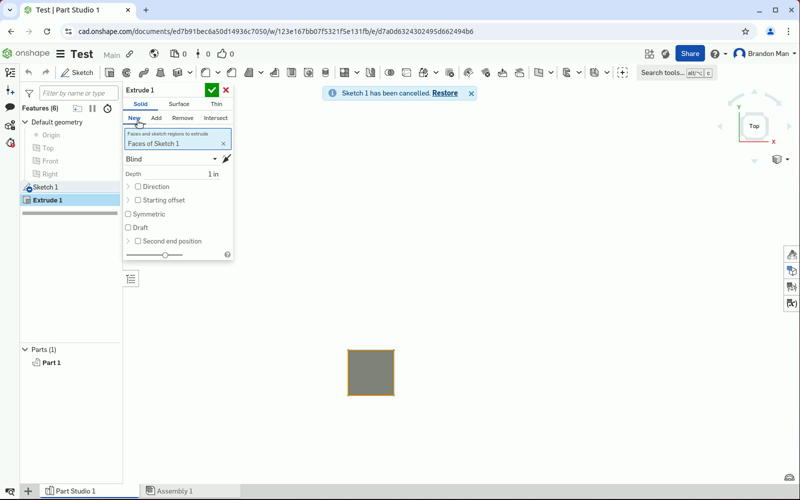
key(tab, 4)
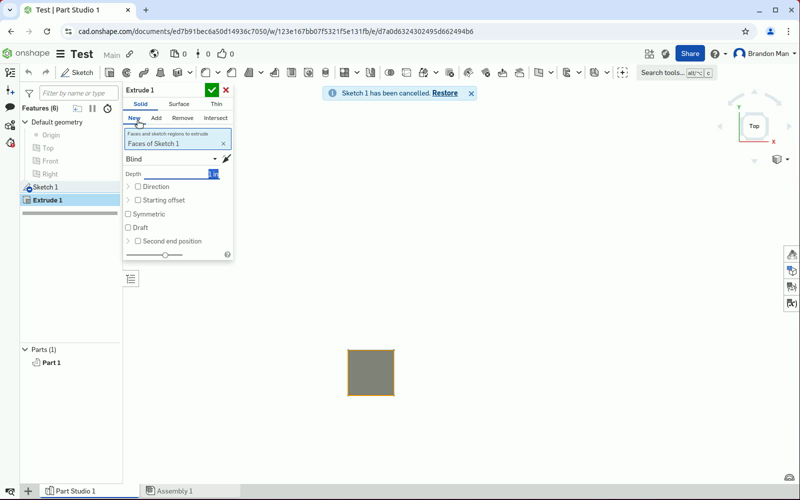
text(9.147)
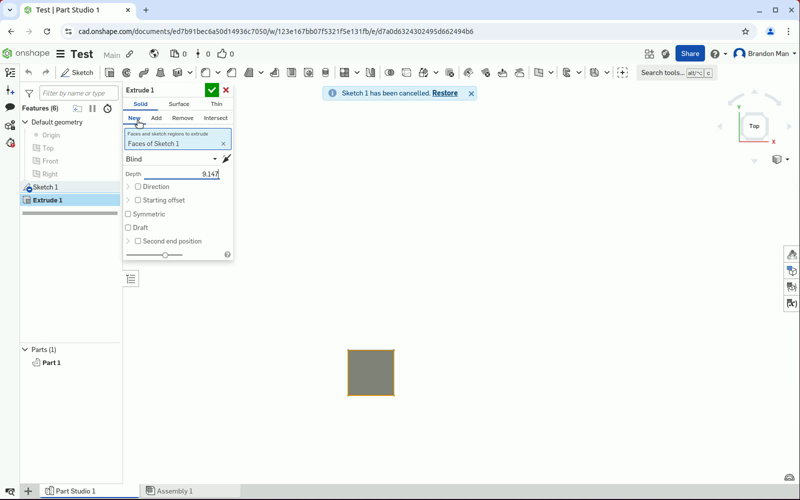
key(enter)
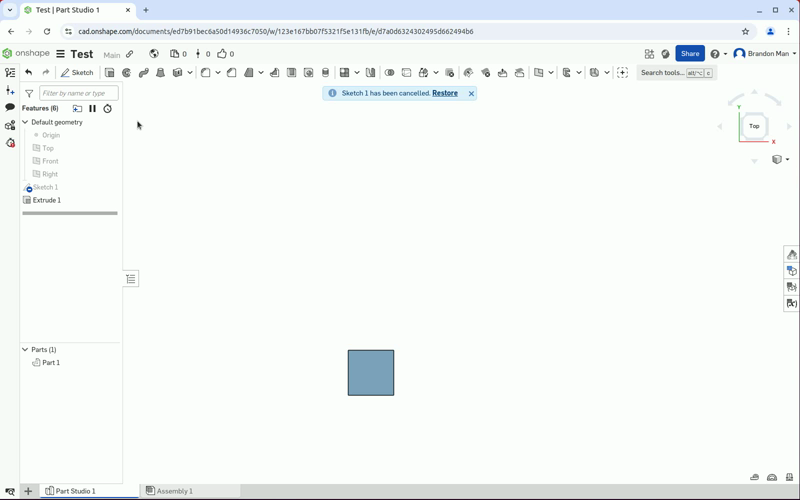
key(shift+h)
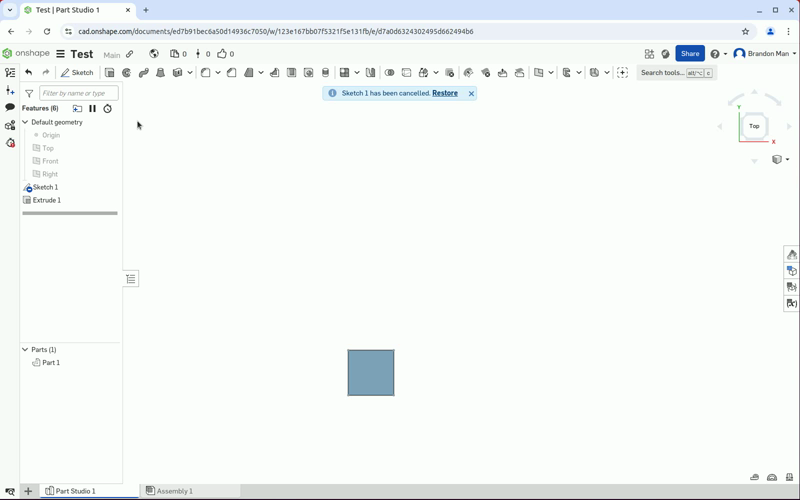
key(shift+h)
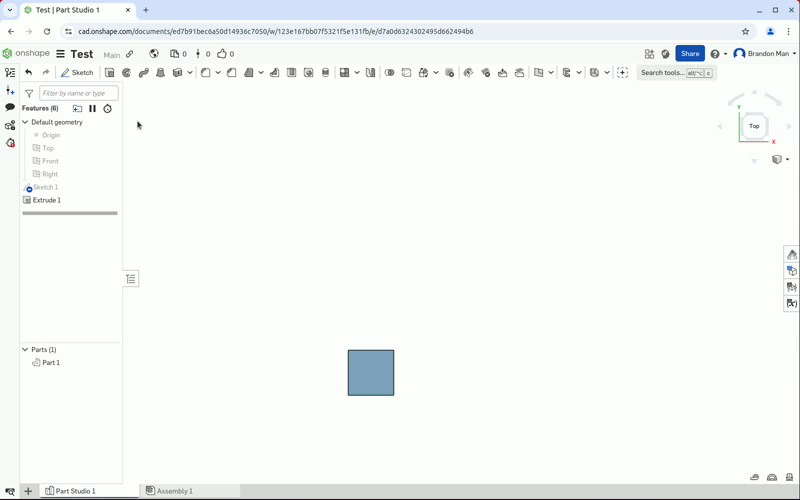
mouse_move(73, 189)
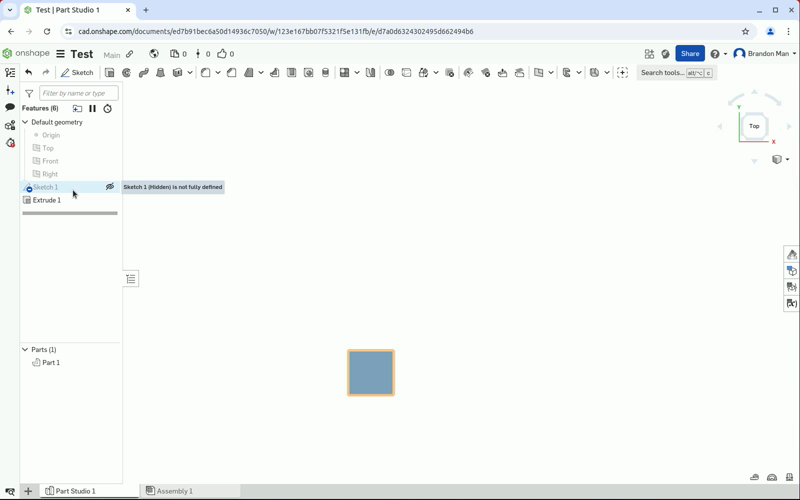
click(73, 189)
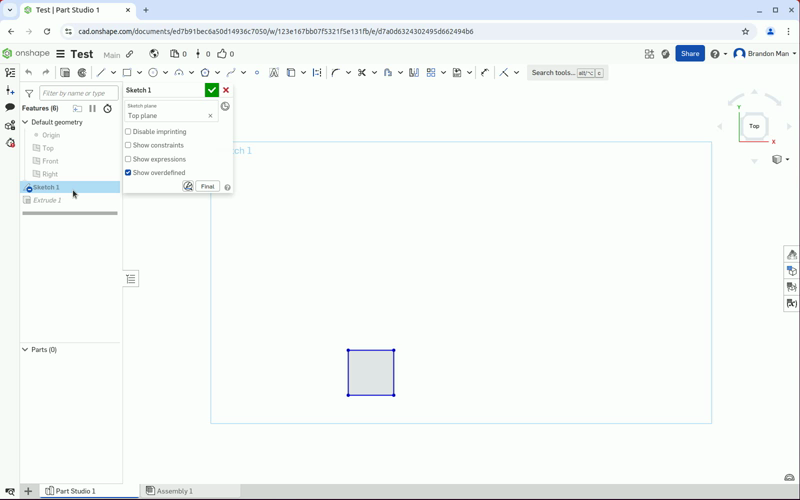
mouse_move(229, 92)
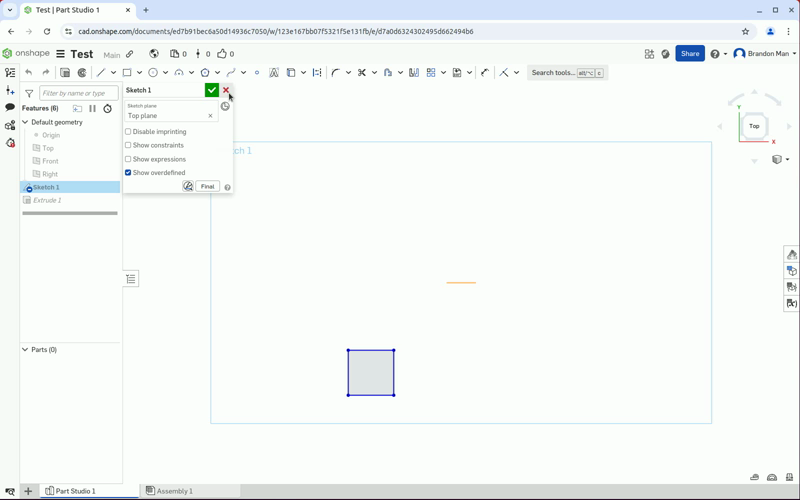
click(229, 92)
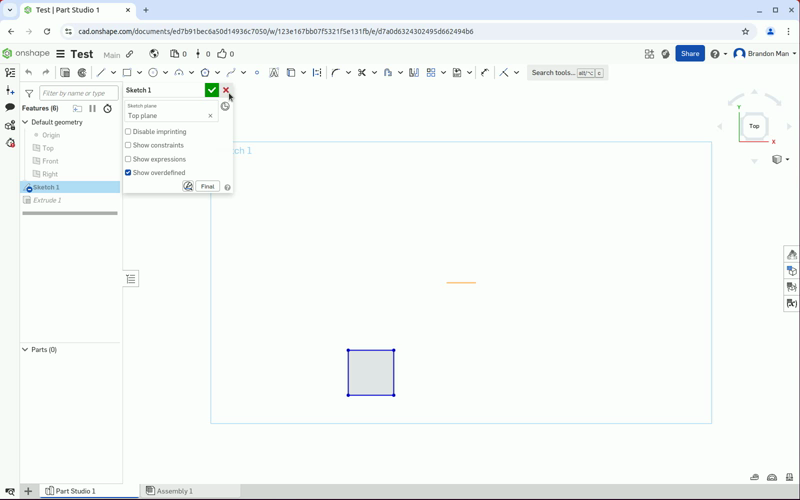
key(shift+s)
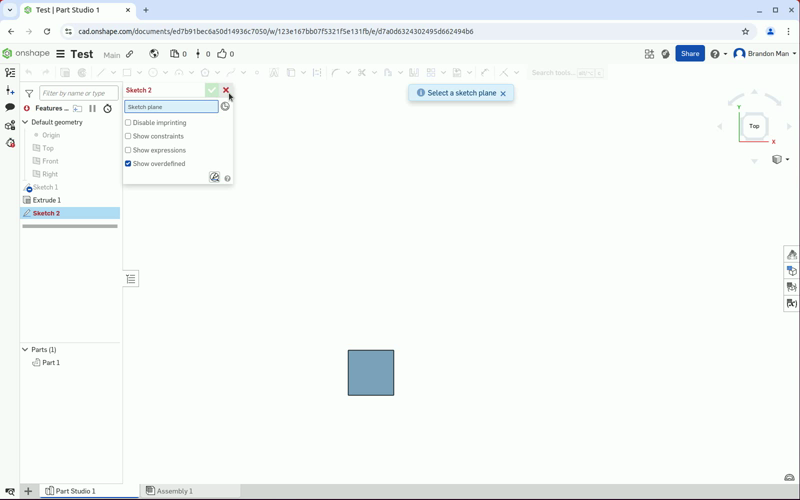
mouse_move(73, 150)
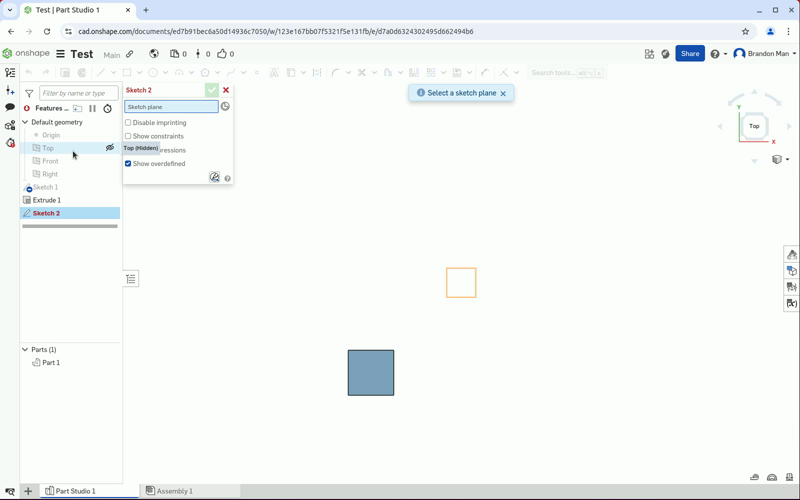
click(73, 150)
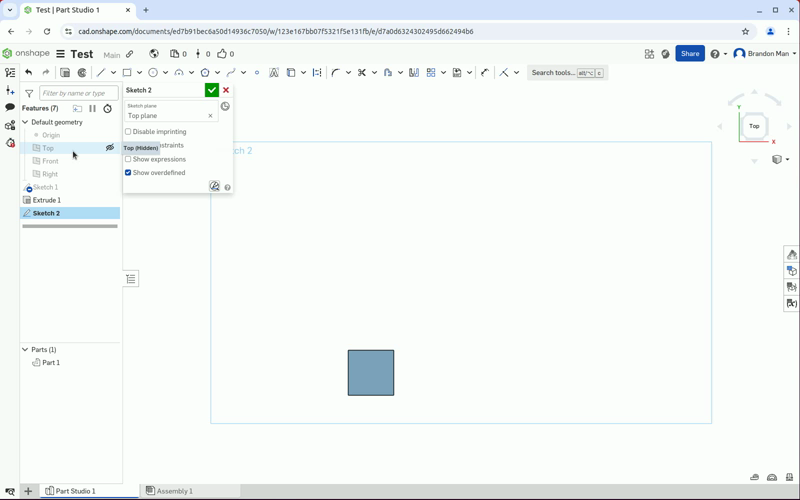
mouse_move(73, 352)
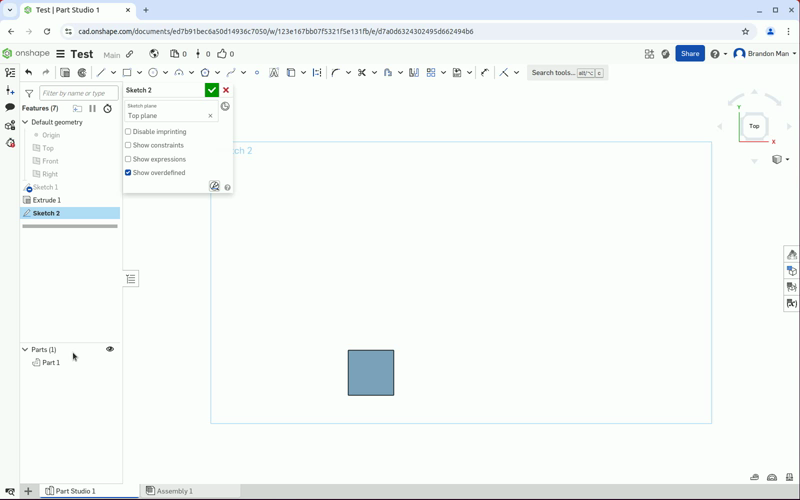
key(y)
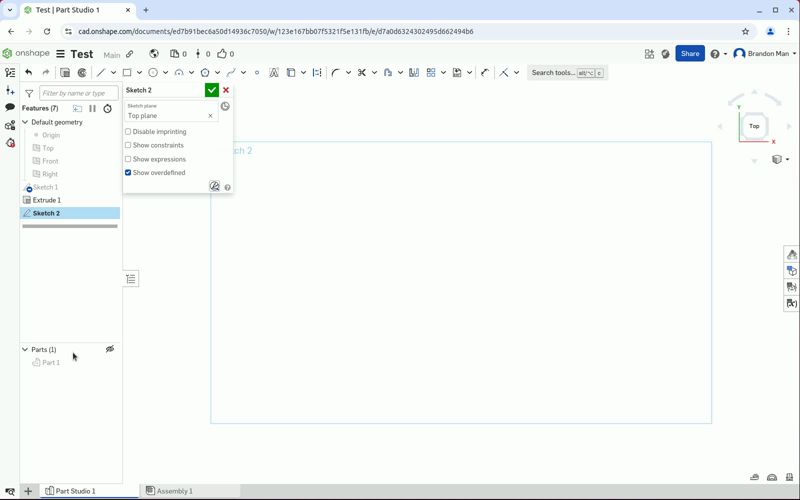
key(l)
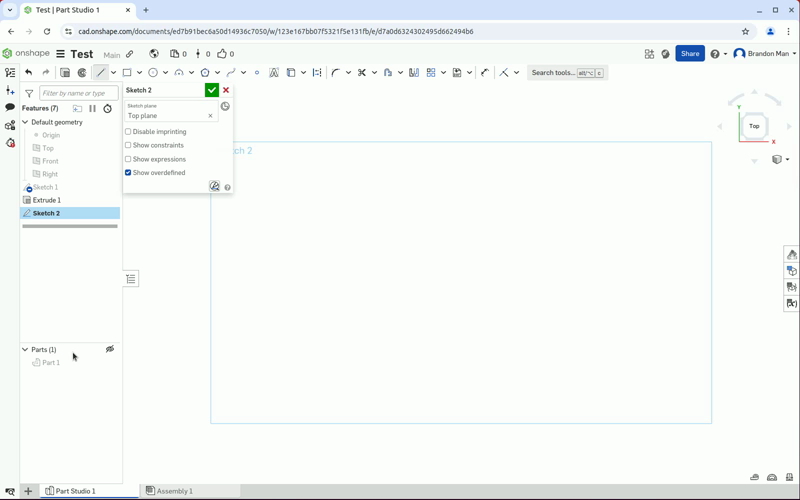
key_down(shift)
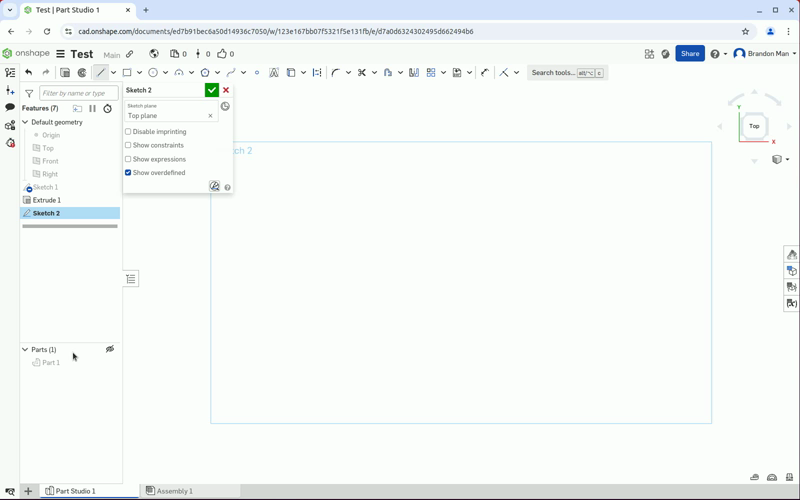
mouse_move(528, 215)
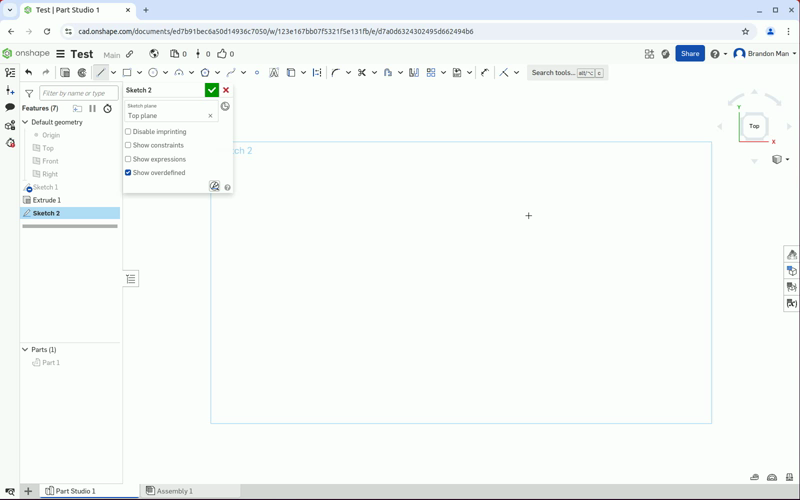
click(528, 215)
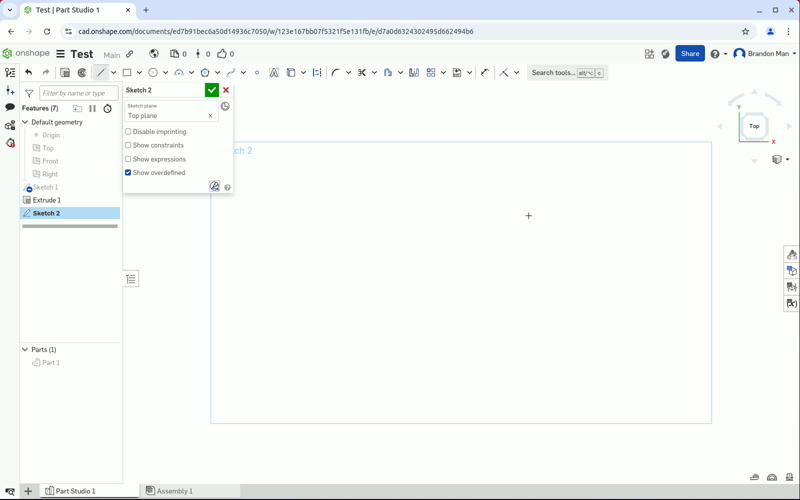
key_up(shift)
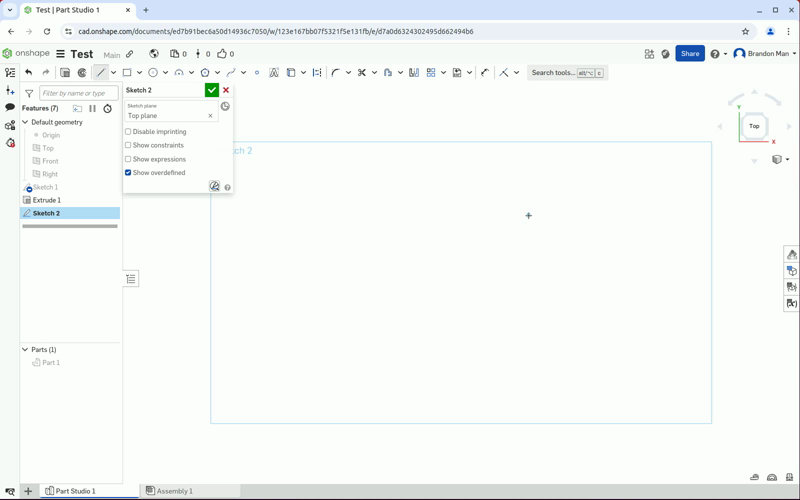
key_down(shift)
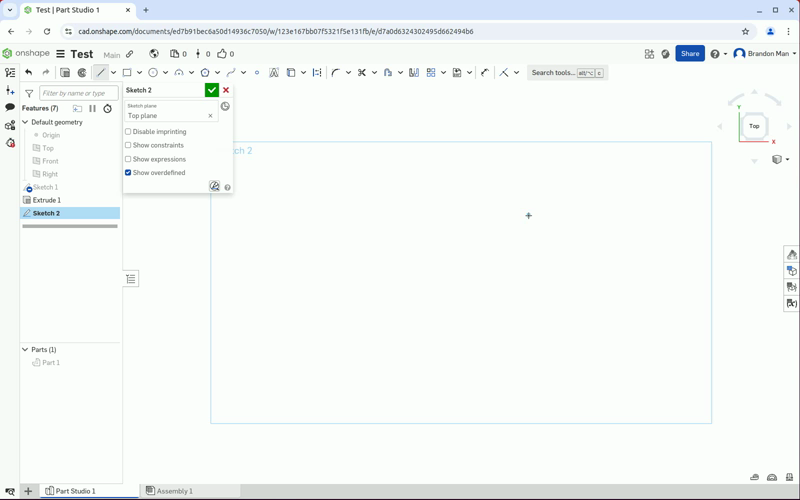
mouse_move(558, 215)
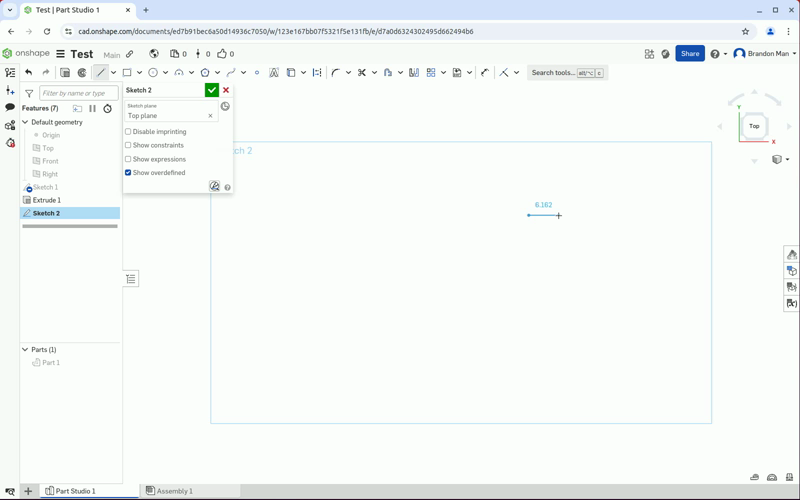
mouse_move(573, 215)
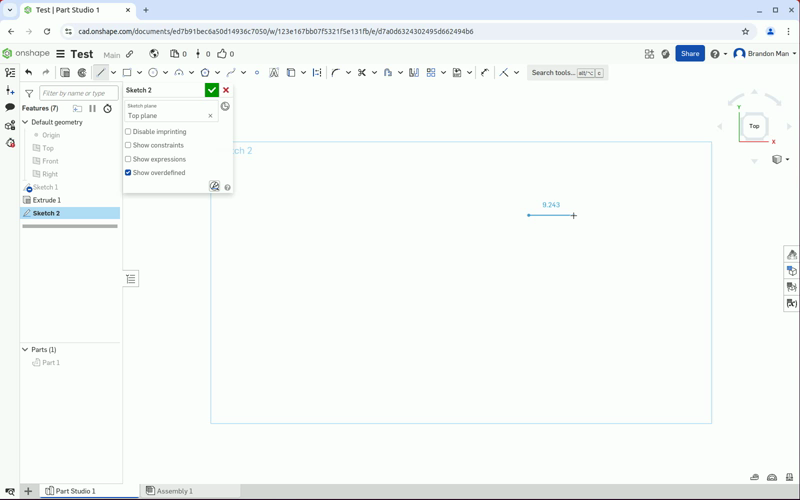
click(573, 215)
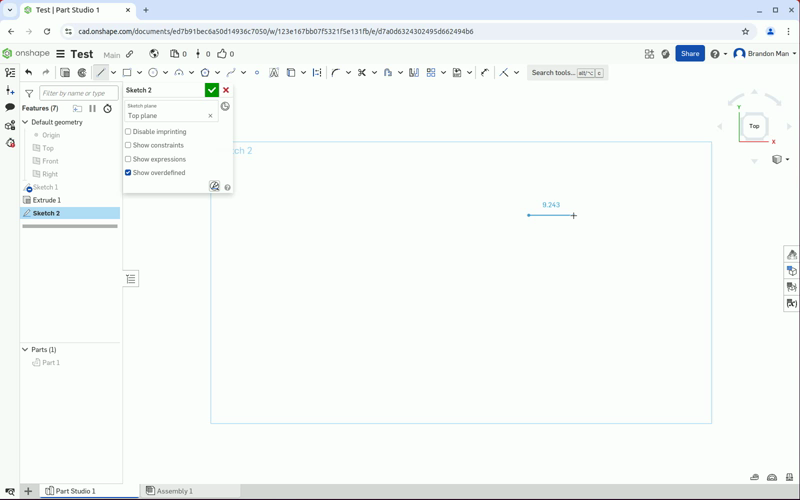
key_up(shift)
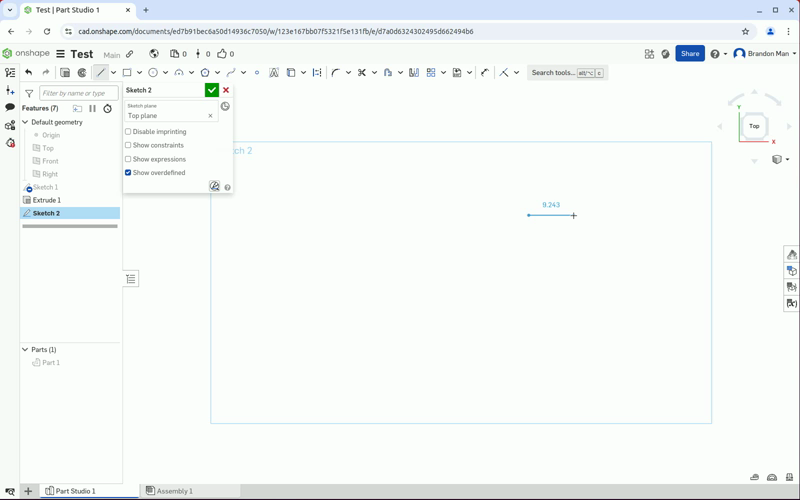
key_down(shift)
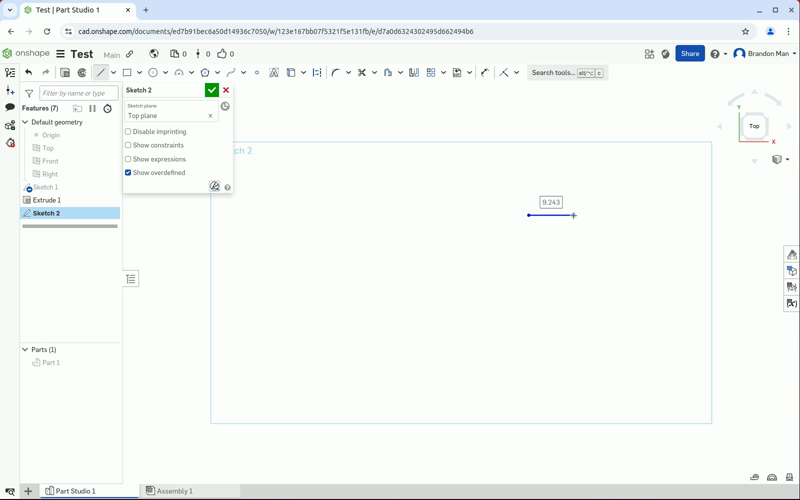
mouse_move(589, 215)
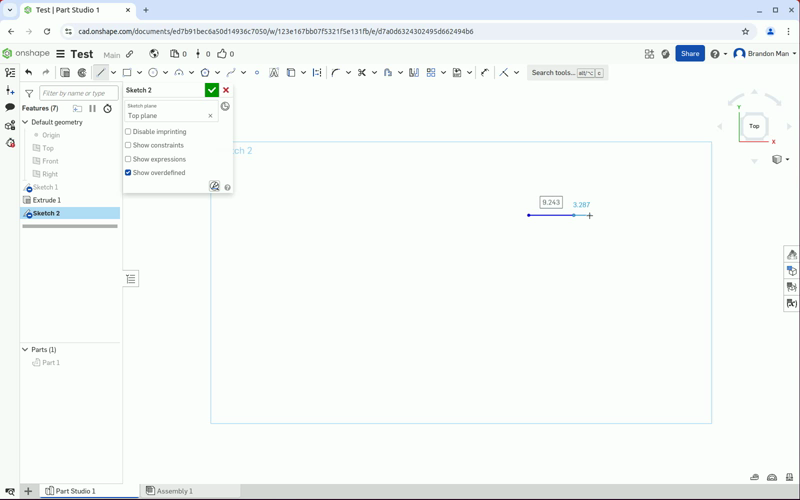
mouse_move(573, 169)
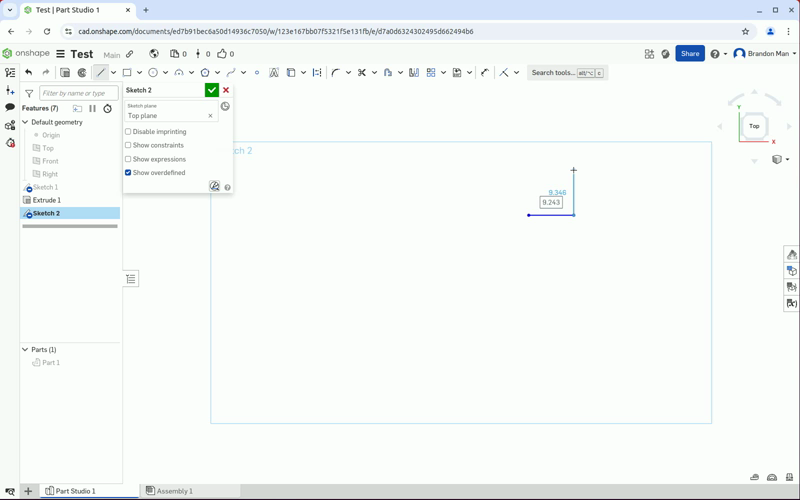
click(573, 169)
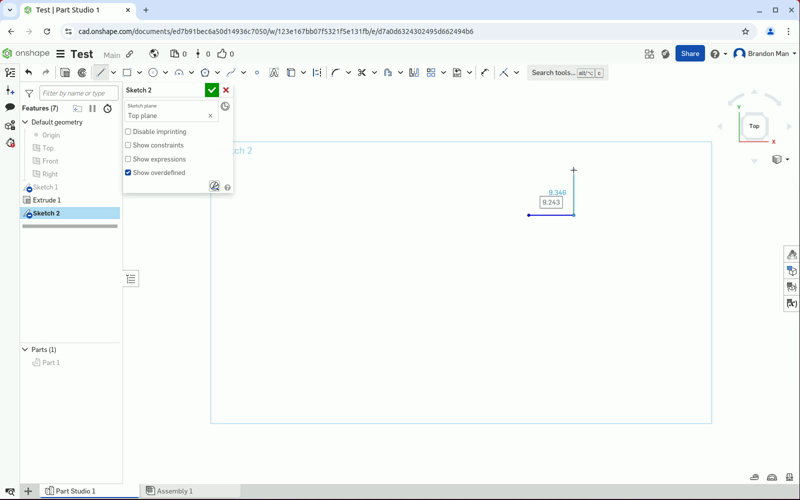
key_up(shift)
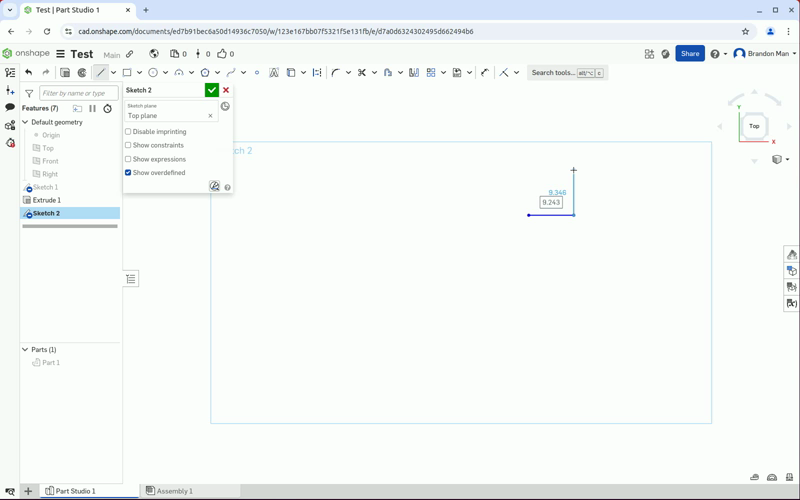
key_down(shift)
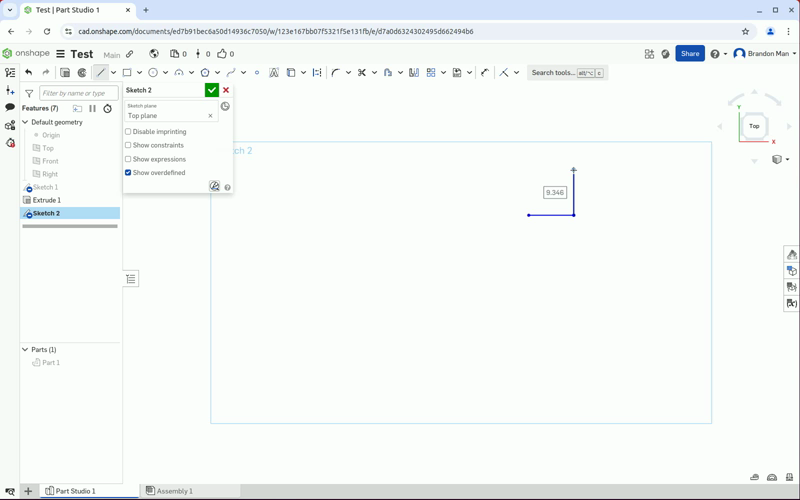
mouse_move(589, 169)
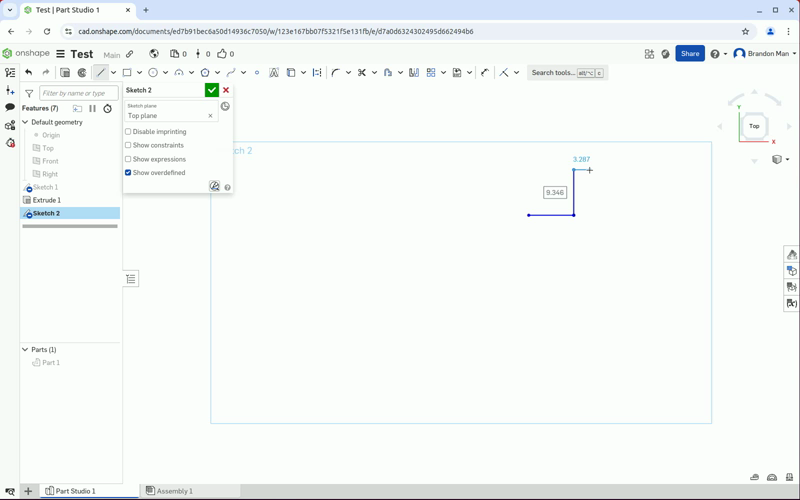
mouse_move(528, 169)
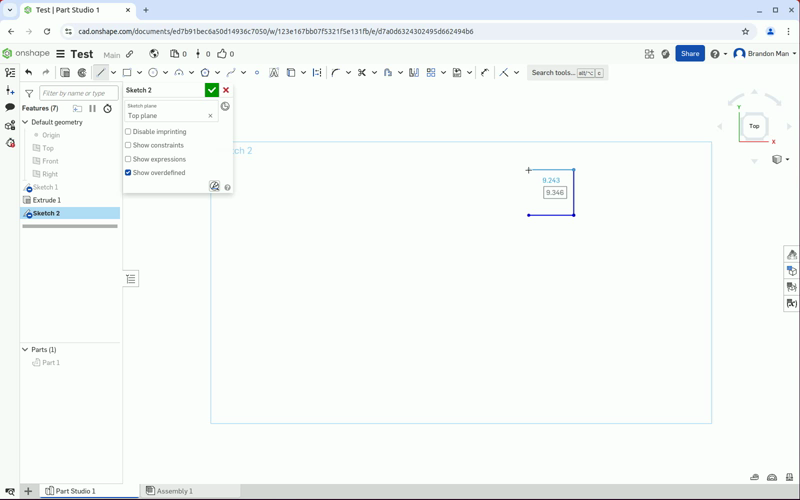
click(528, 169)
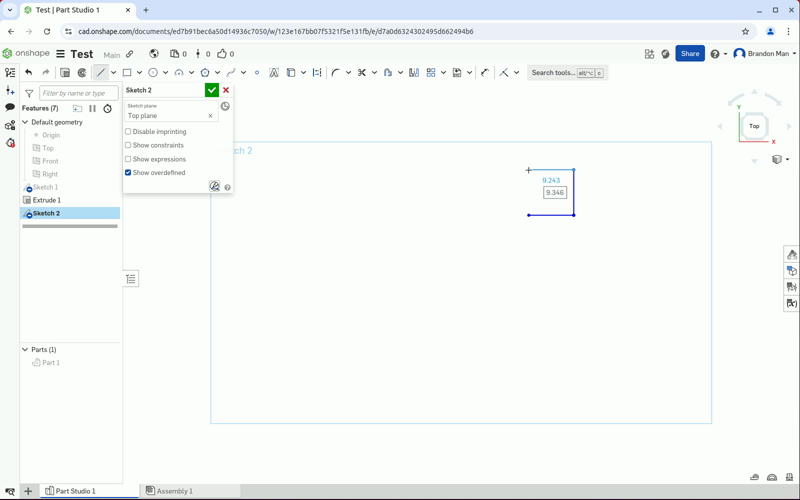
key_up(shift)
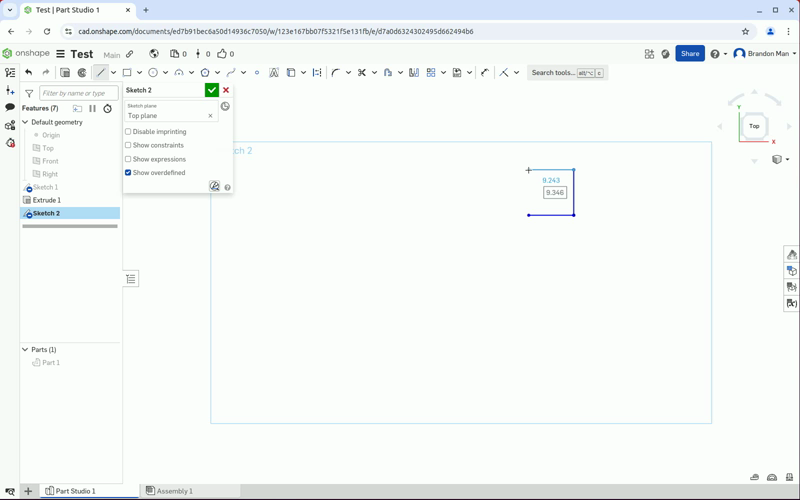
mouse_move(558, 169)
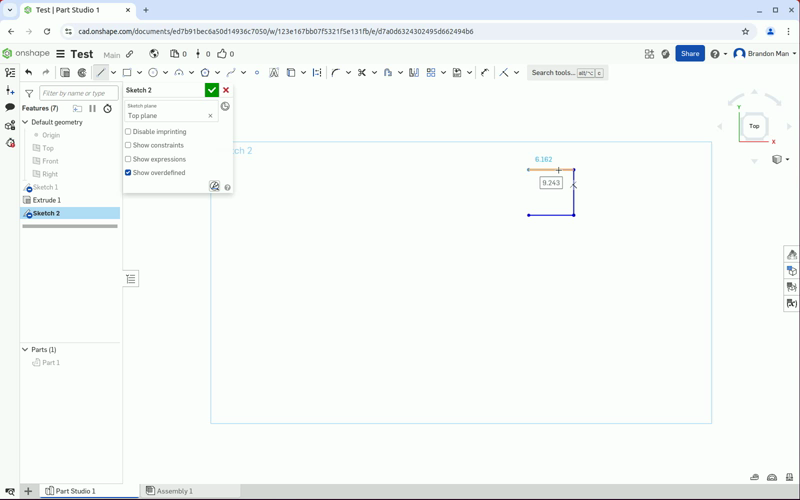
key_down(shift)
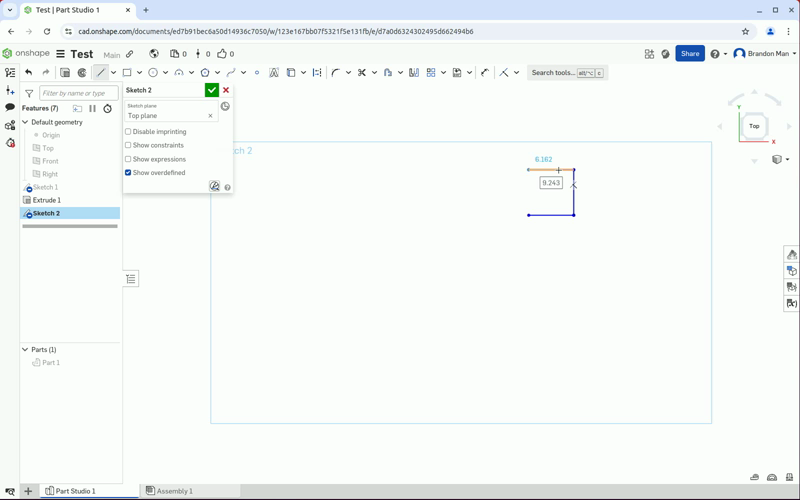
mouse_move(528, 215)
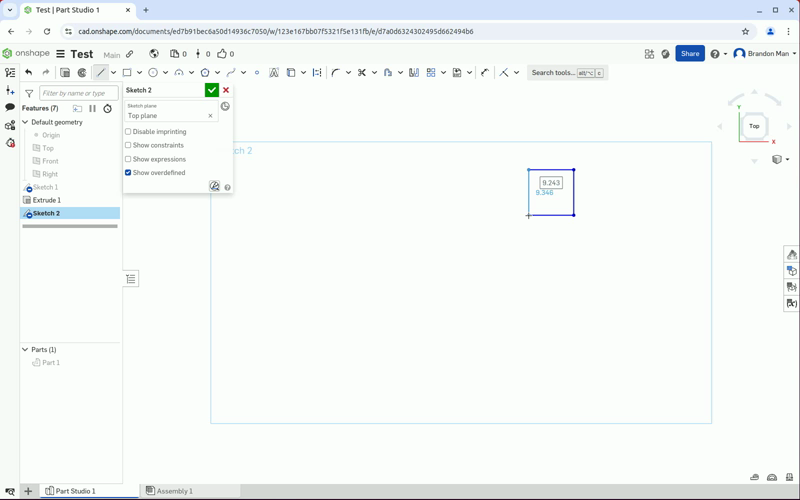
key_up(shift)
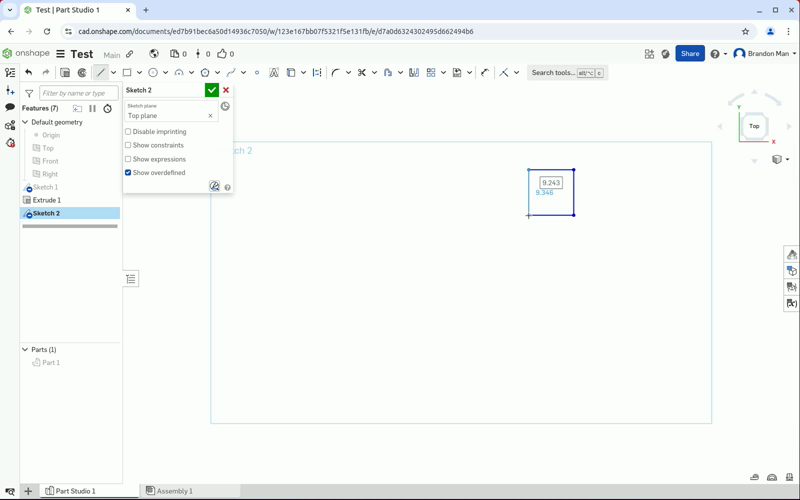
click(528, 215)
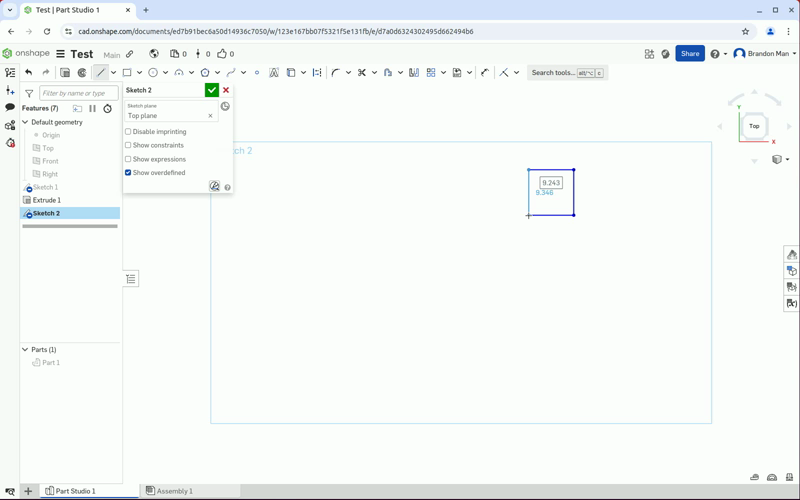
key(esc)
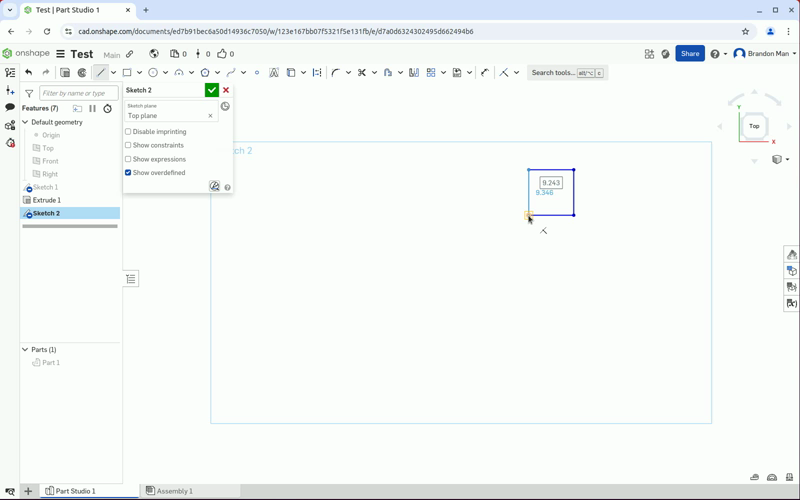
mouse_move(551, 213)
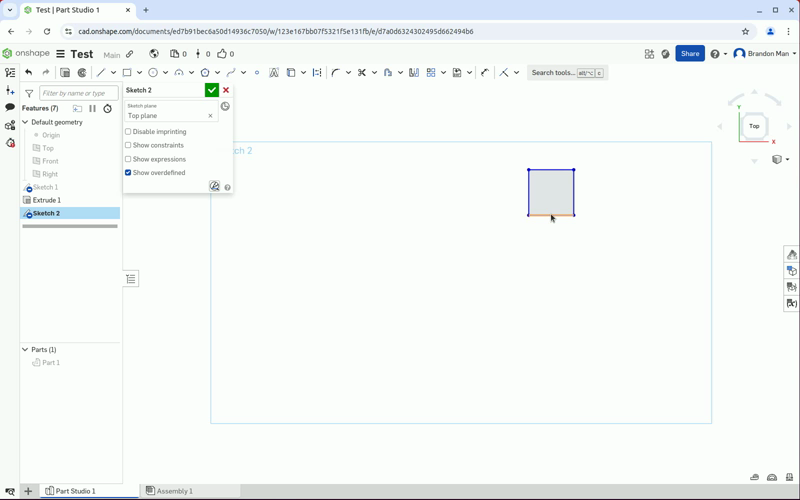
click(551, 213)
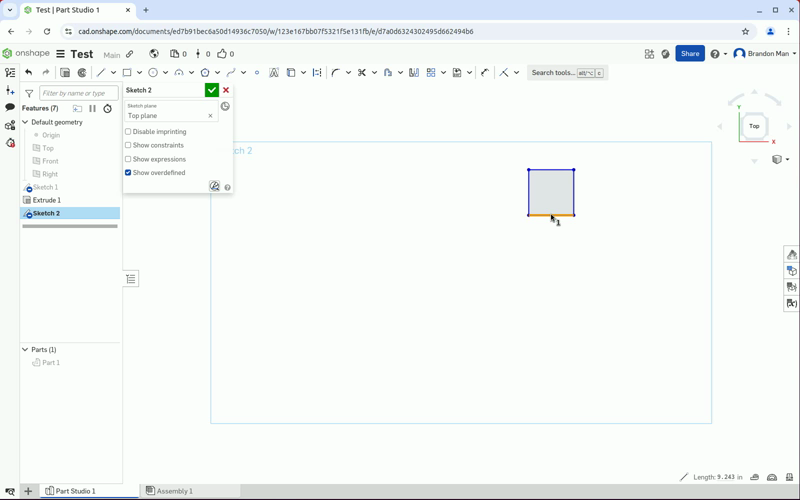
mouse_move(73, 352)
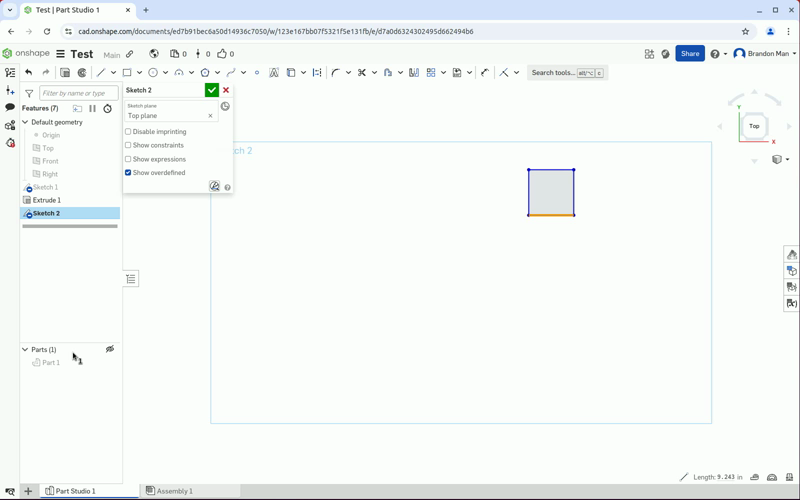
key(shift+y)
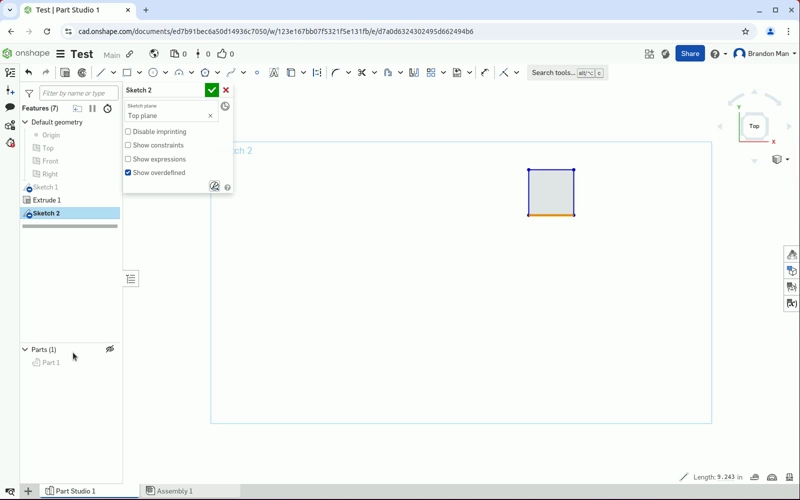
key(shift+e)
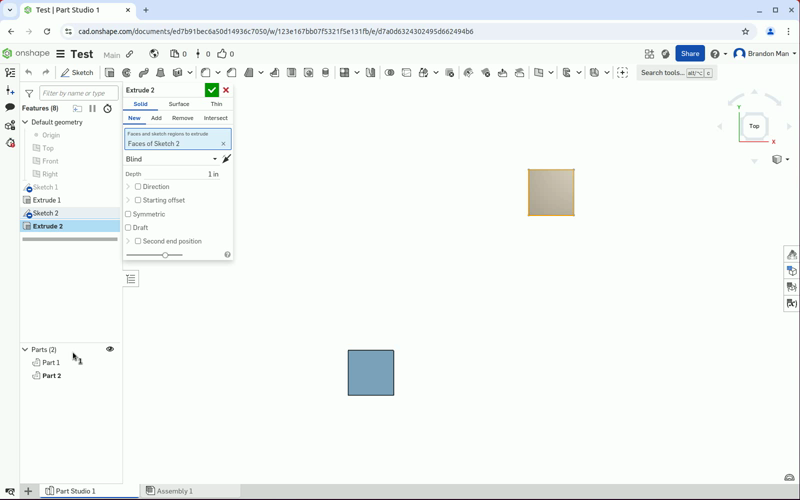
mouse_move(143, 106)
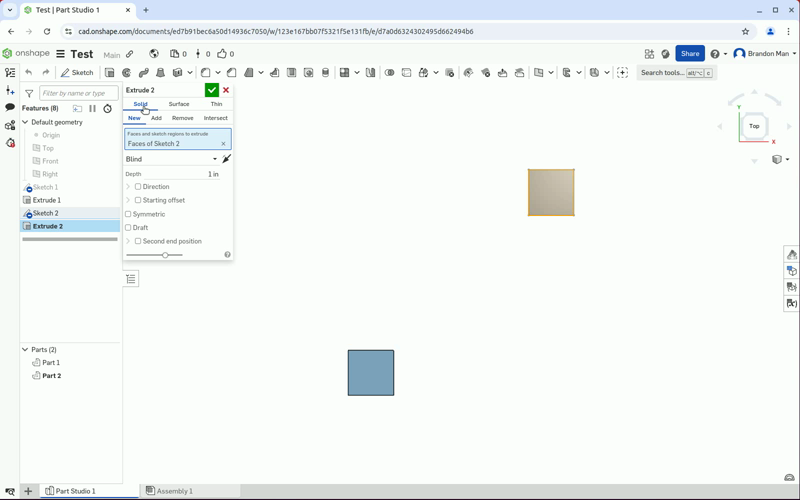
click(143, 106)
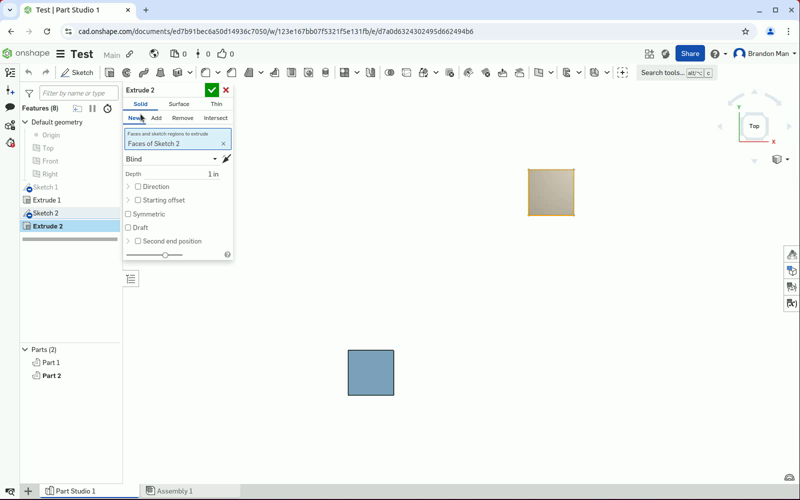
mouse_move(137, 120)
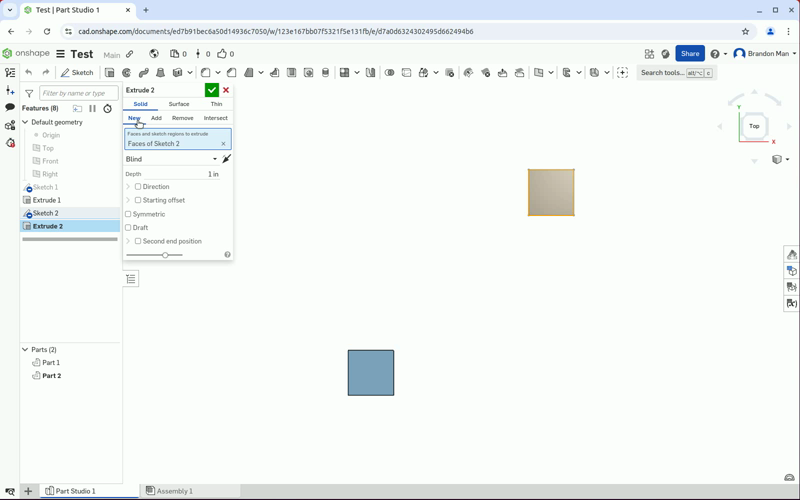
click(137, 120)
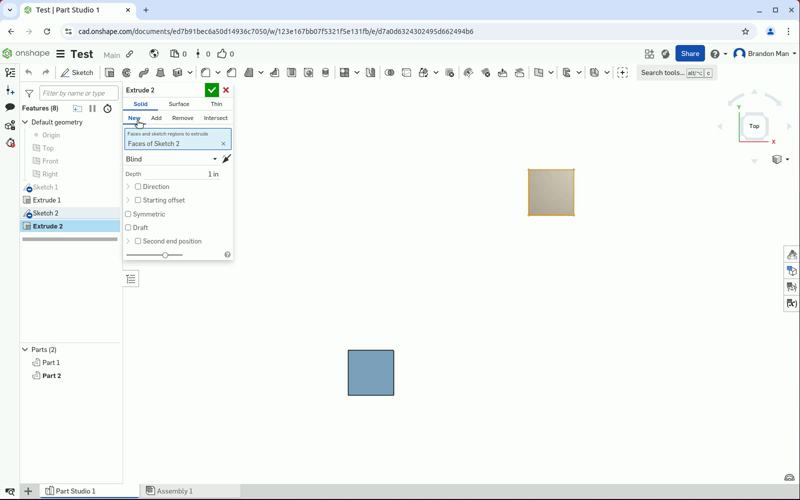
key(tab, 4)
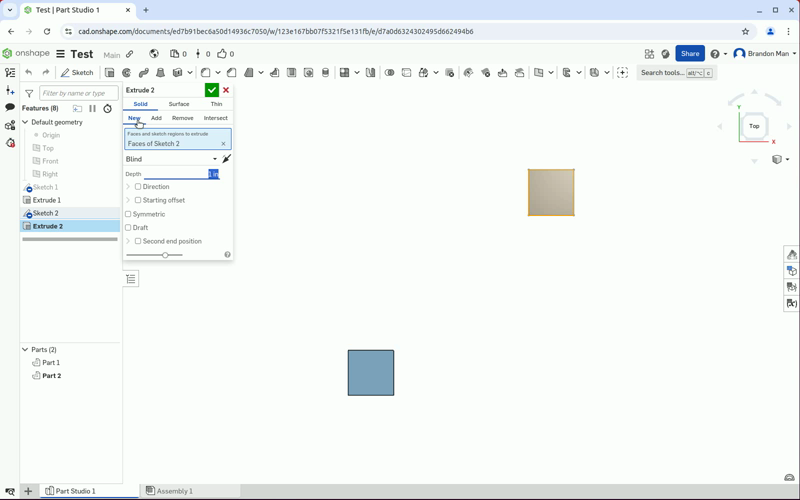
text(9.147)
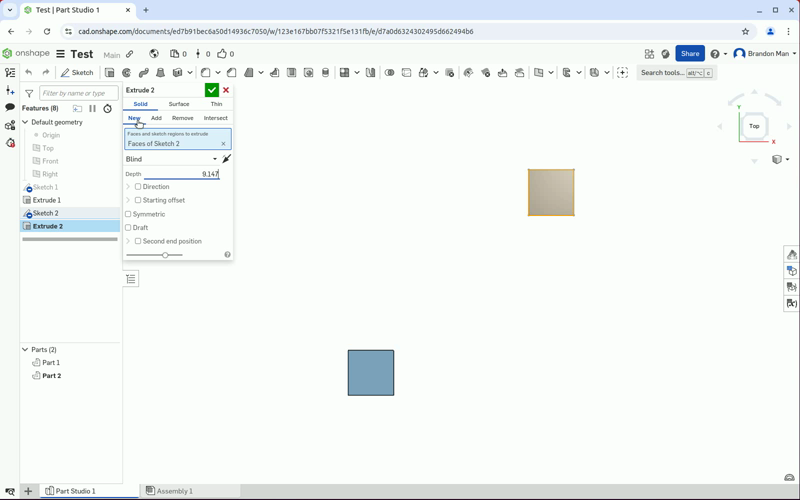
key(enter)
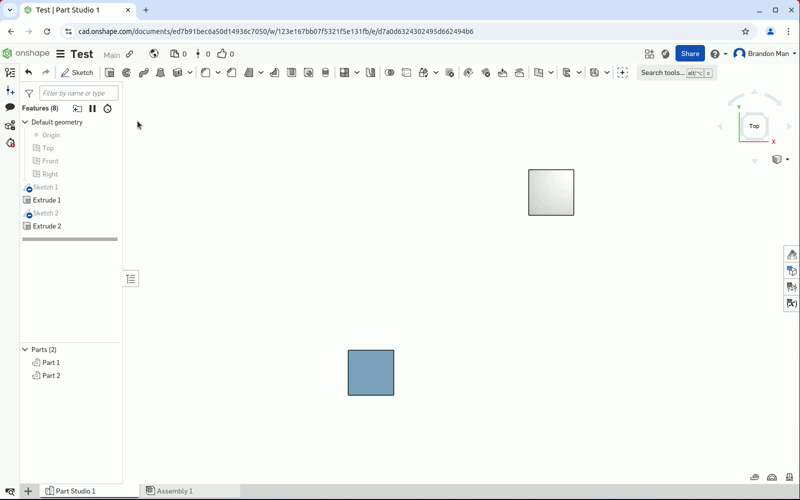
key(shift+h)
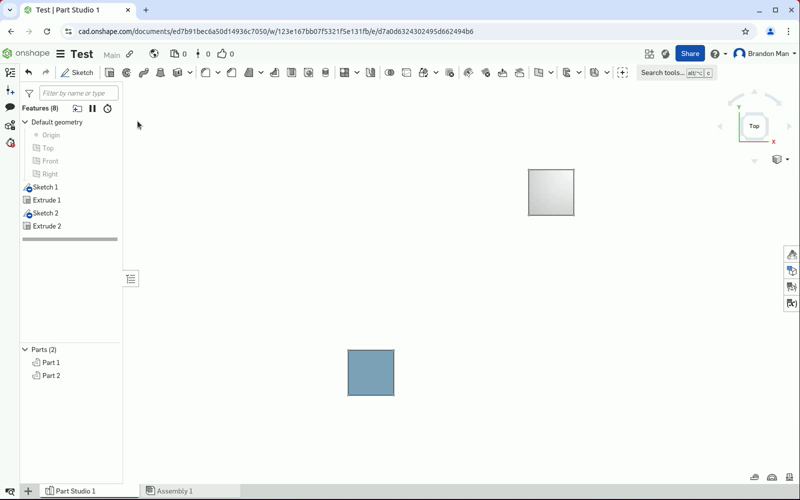
key(shift+h)
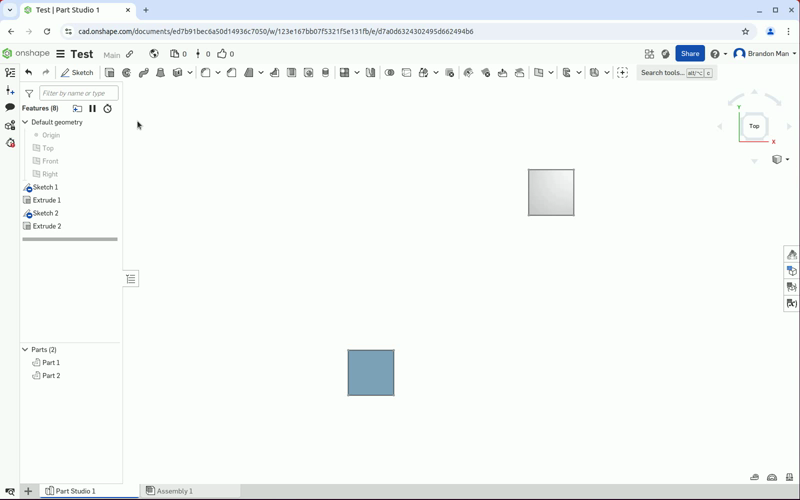
key(shift+7)
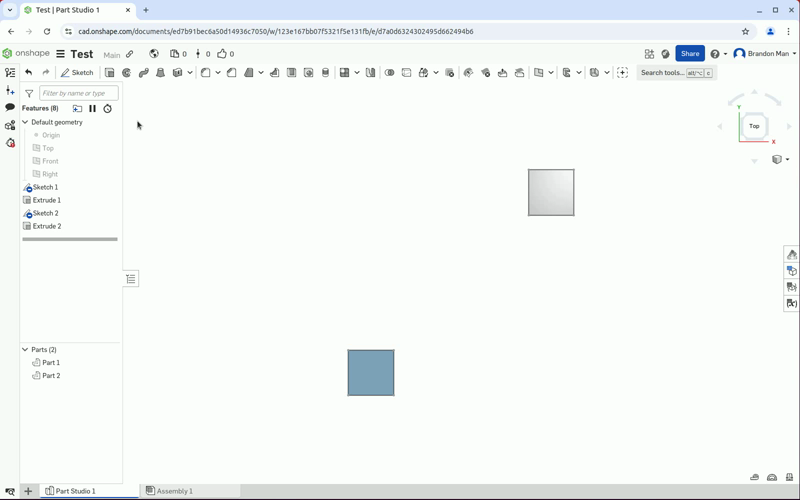
key(up, 3)
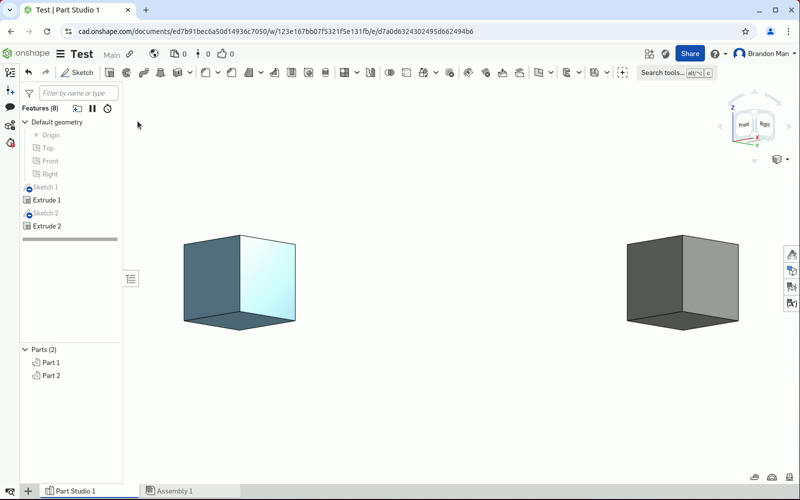
key(left, 3)
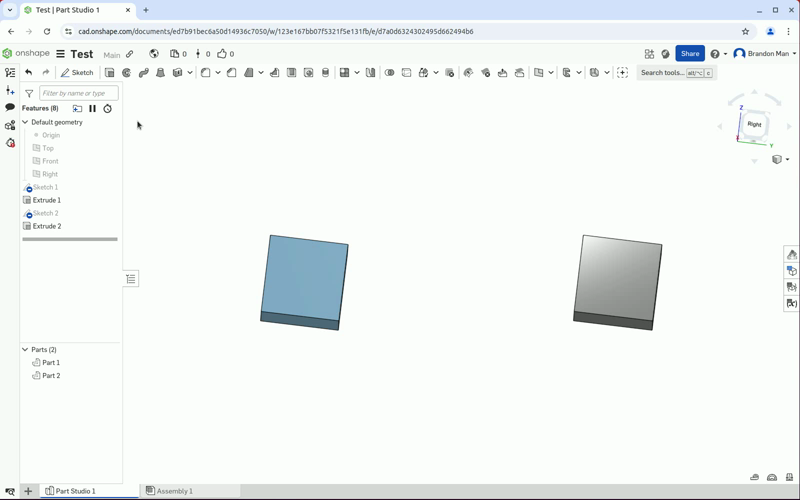
key(right, 3)
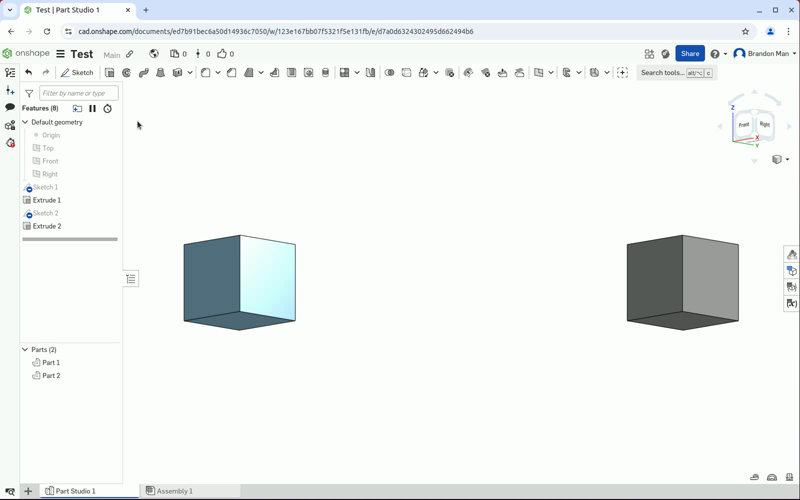
key(down, 3)
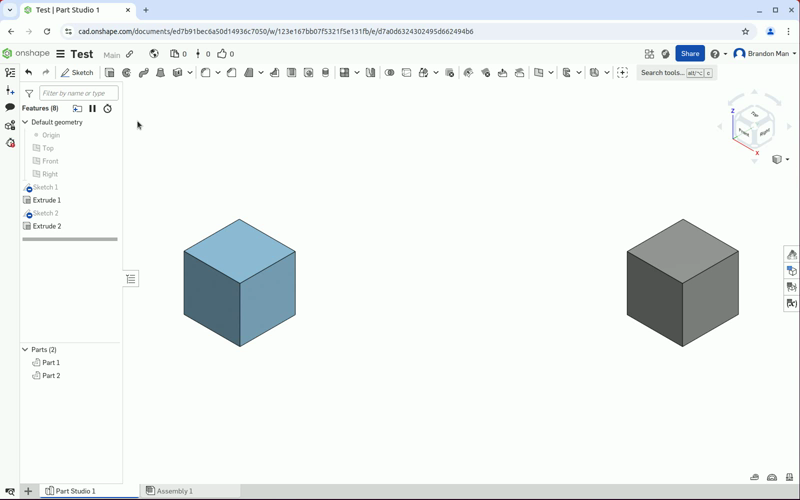
mouse_move(73, 189)
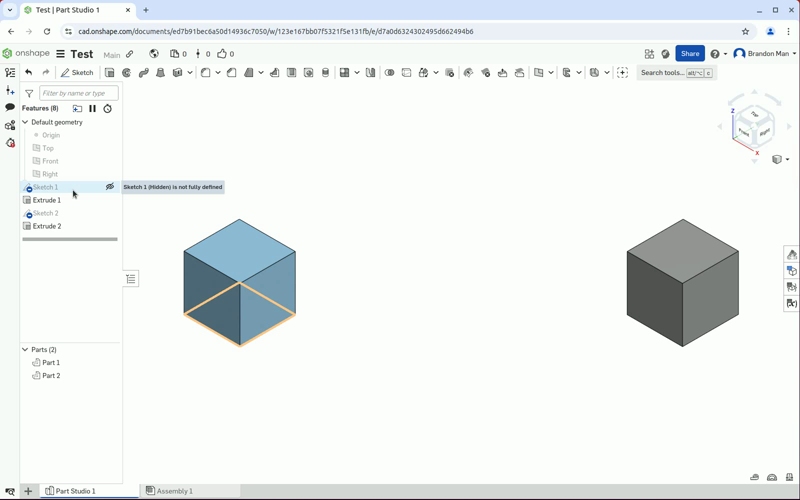
click(73, 189)